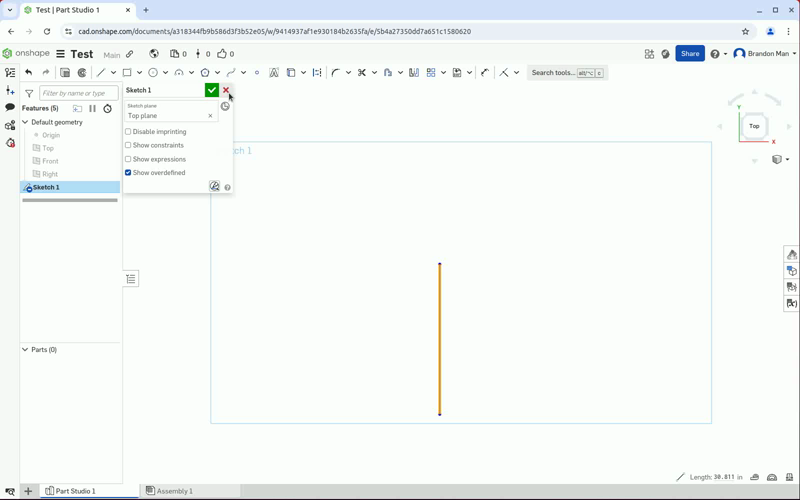
key(shift+h)
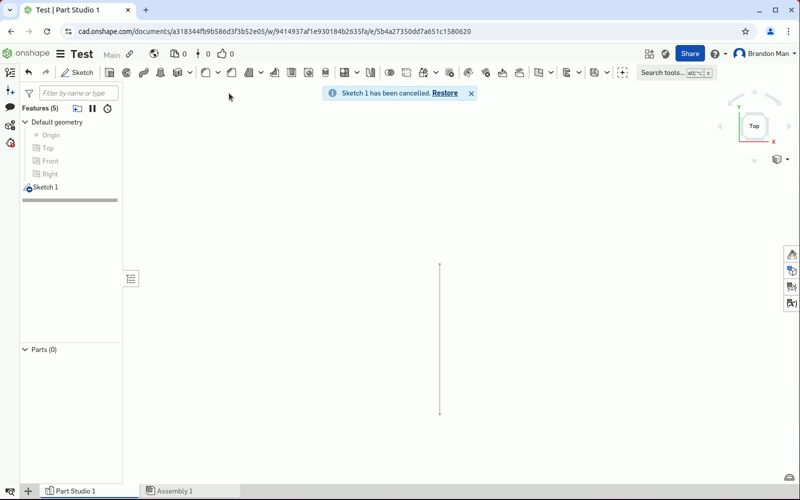
mouse_move(73, 352)
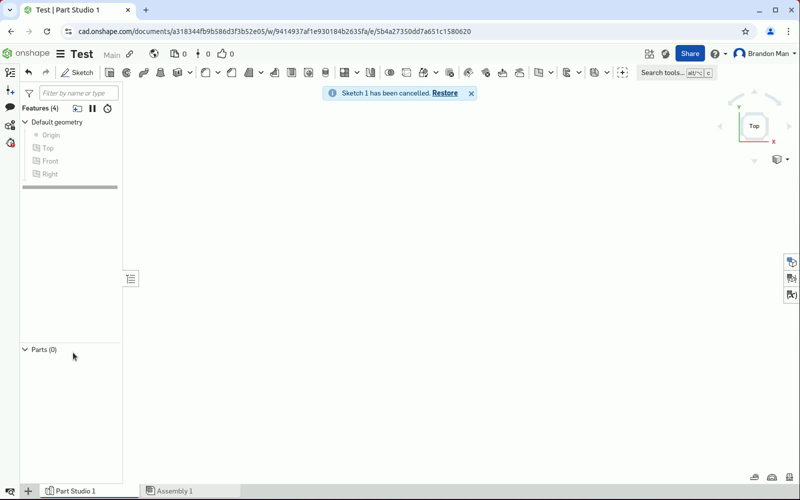
key(y)
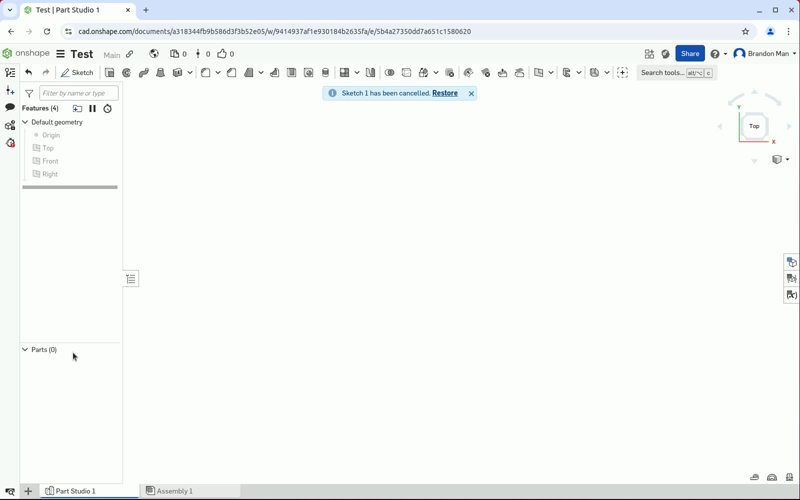
key(shift+p)
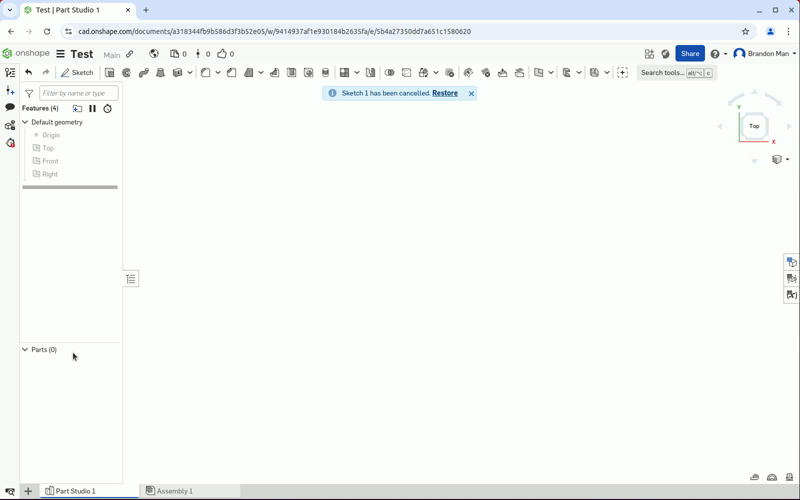
key(space)
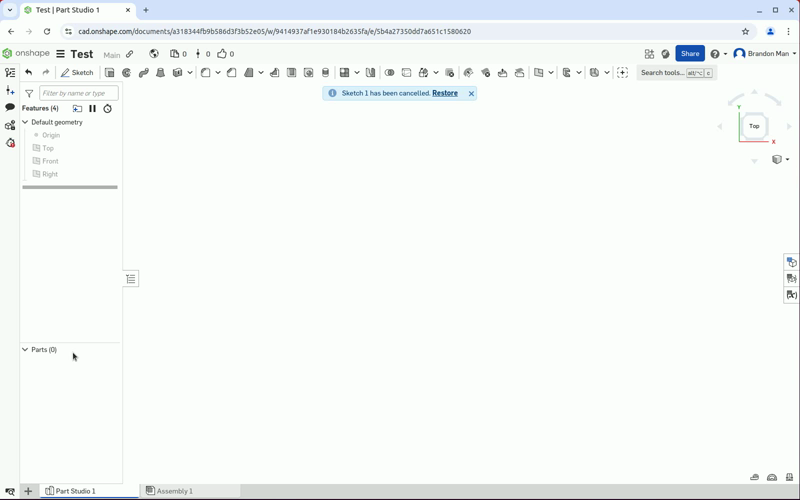
key_down(shift)
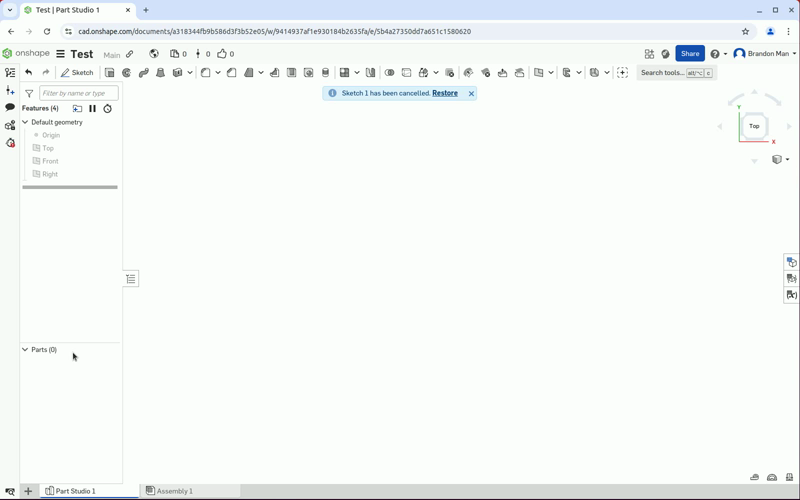
key(up)
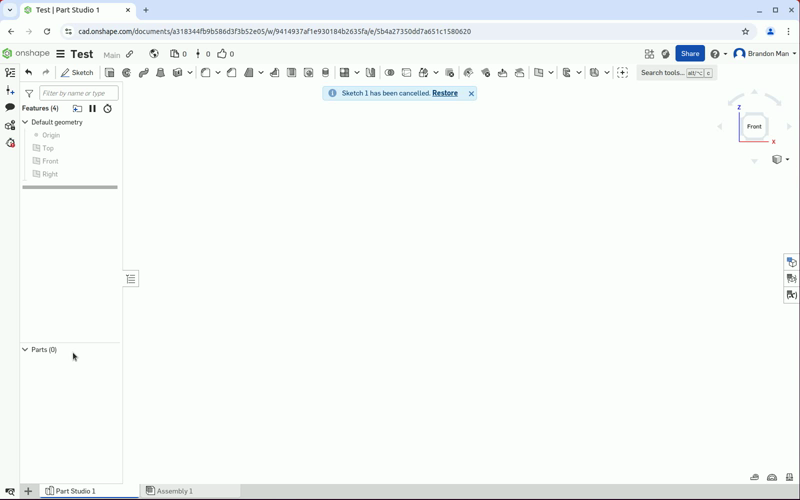
key_up(shift)
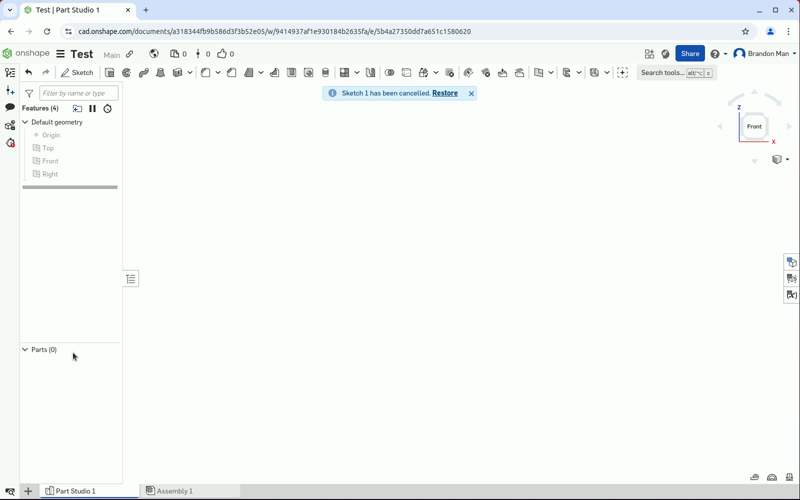
mouse_move(73, 352)
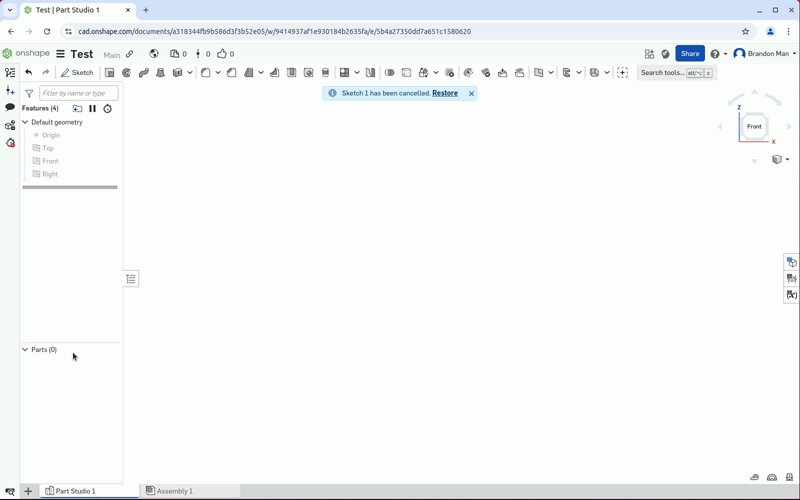
key(shift+y)
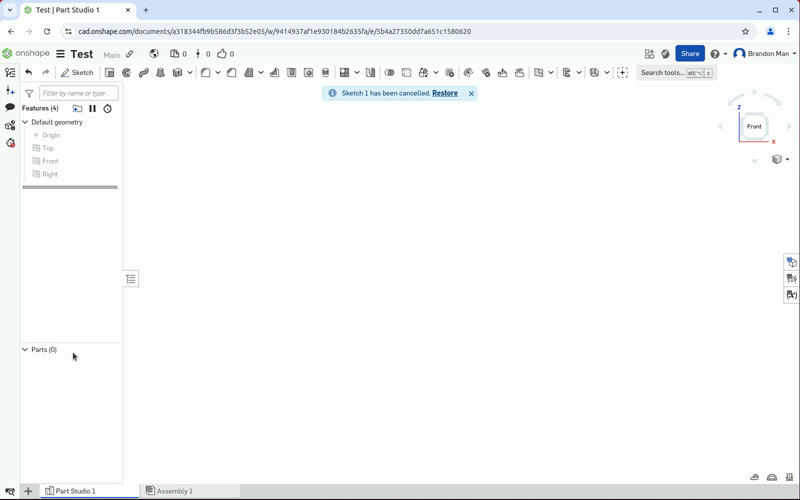
key(shift+s)
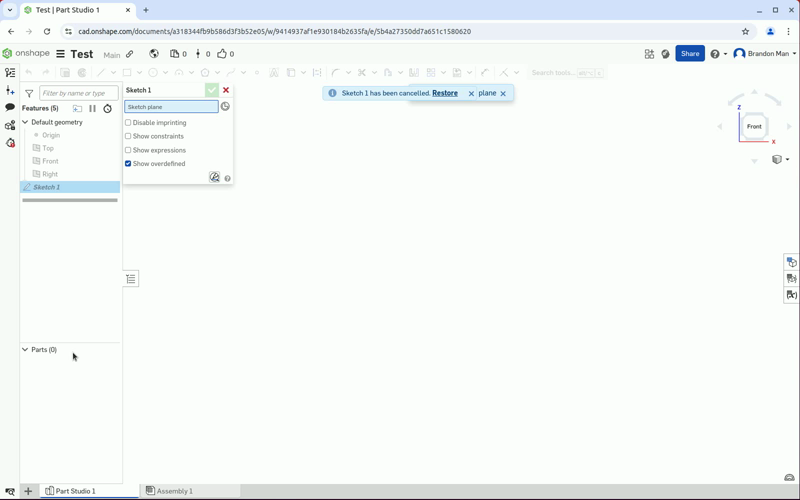
mouse_move(73, 163)
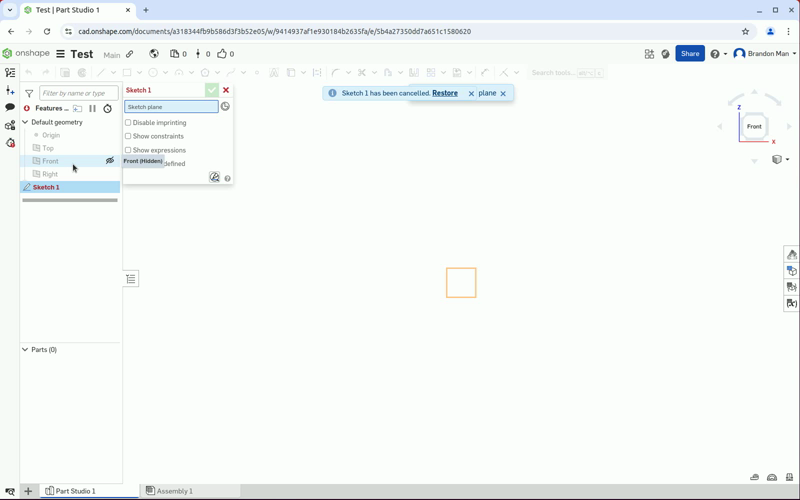
click(73, 163)
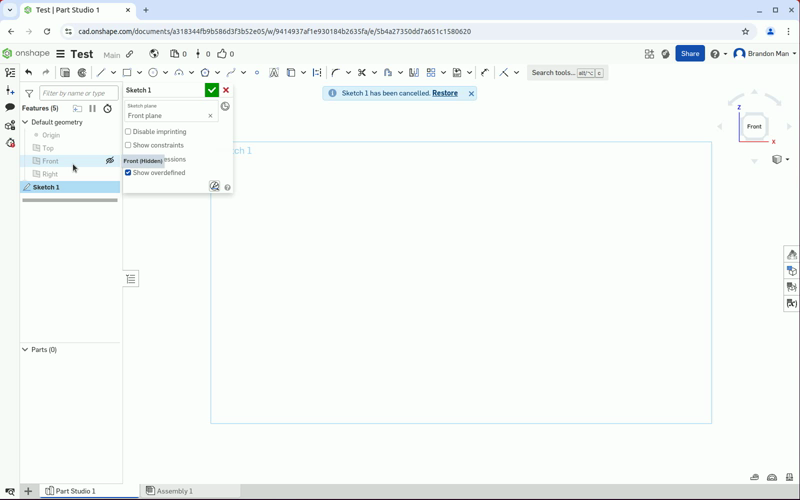
mouse_move(73, 352)
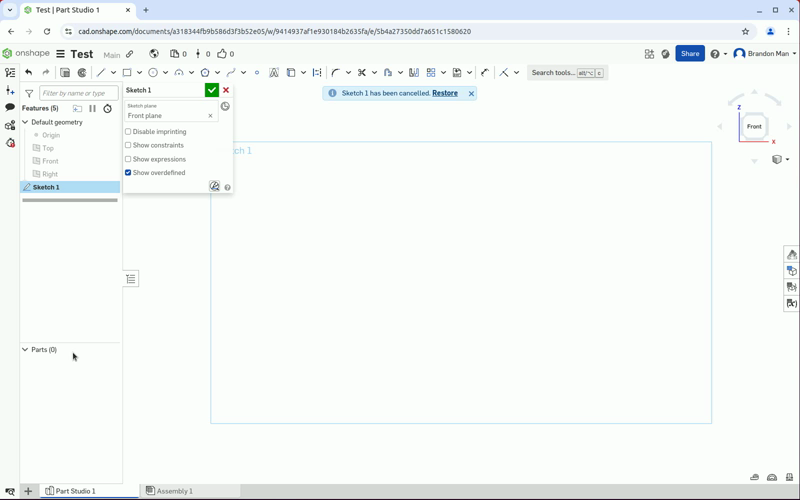
key(y)
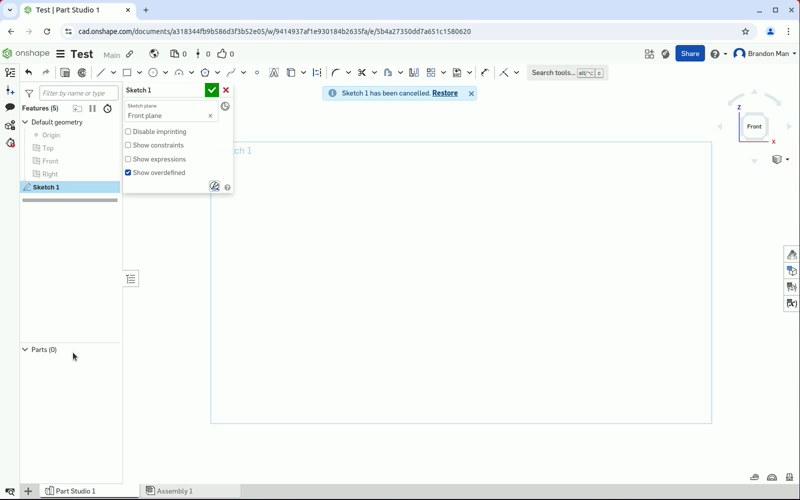
key(l)
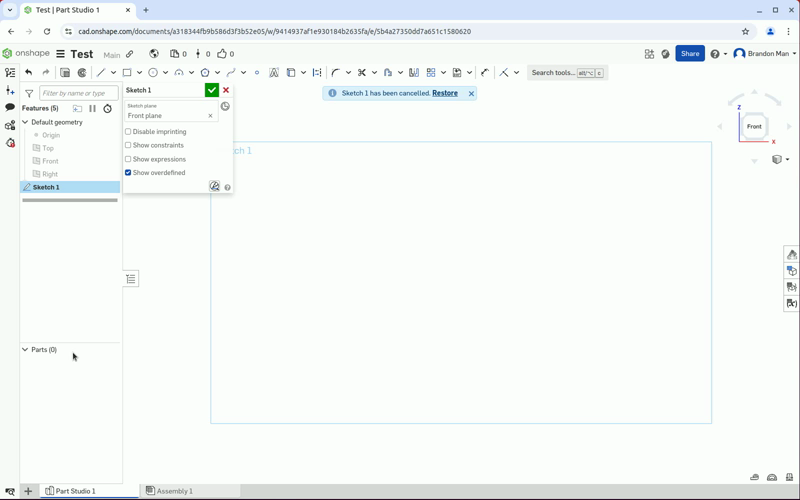
key_down(shift)
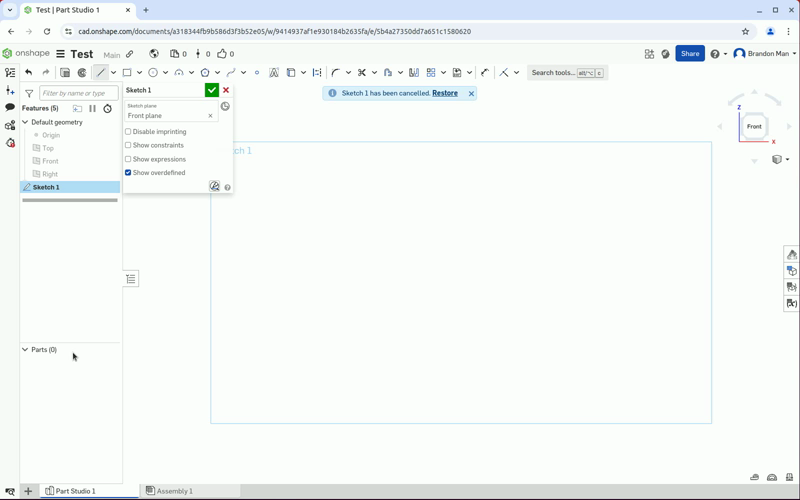
mouse_move(424, 319)
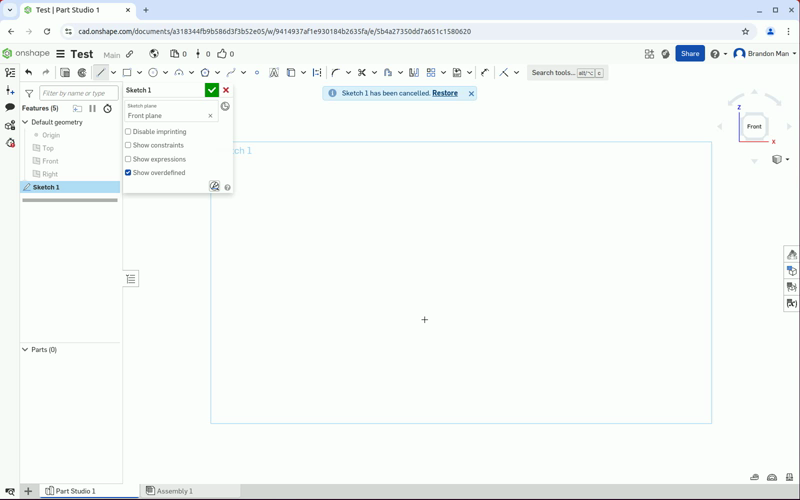
click(424, 319)
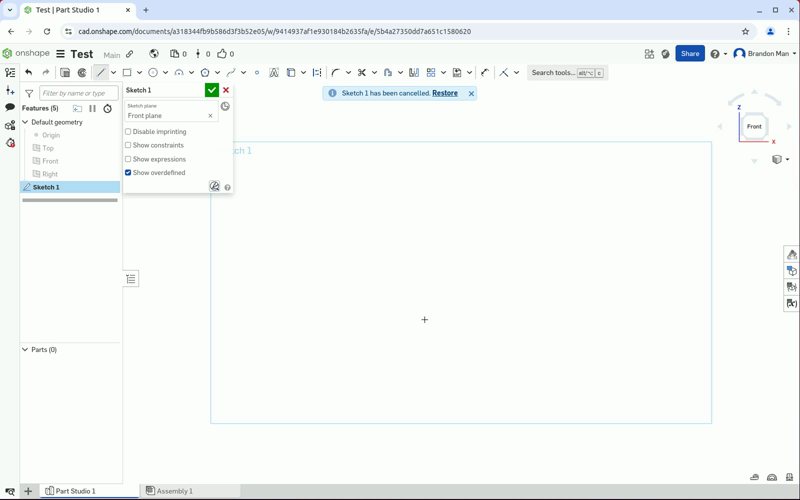
key_up(shift)
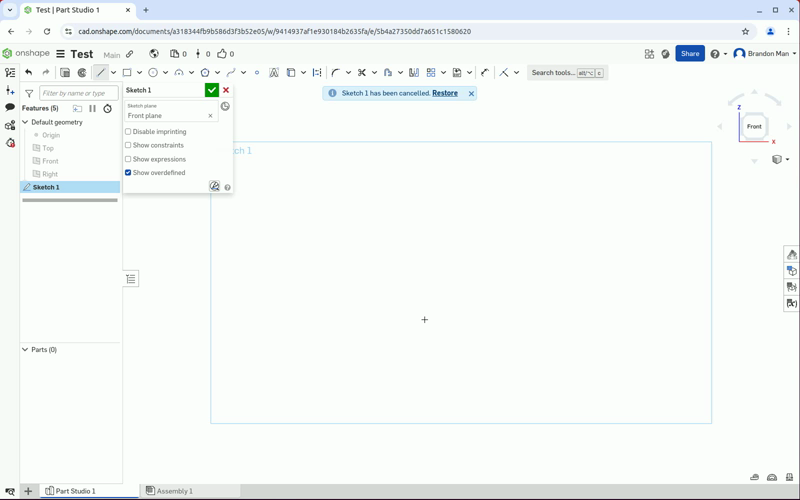
key_down(shift)
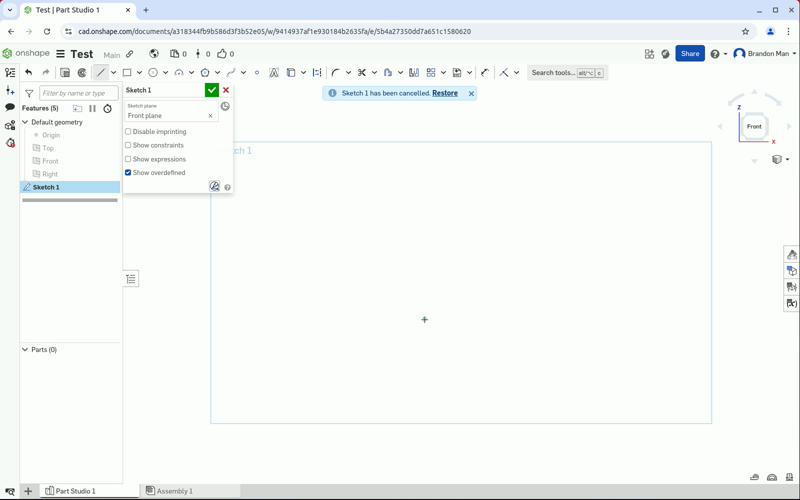
mouse_move(497, 319)
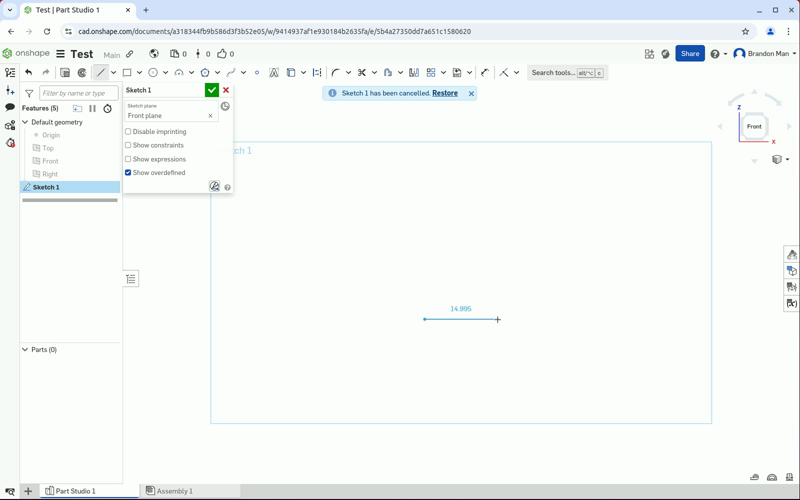
click(497, 319)
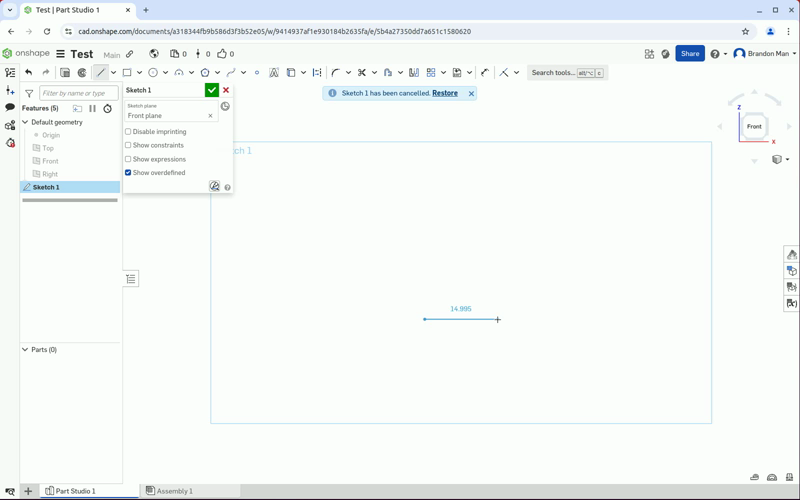
key_up(shift)
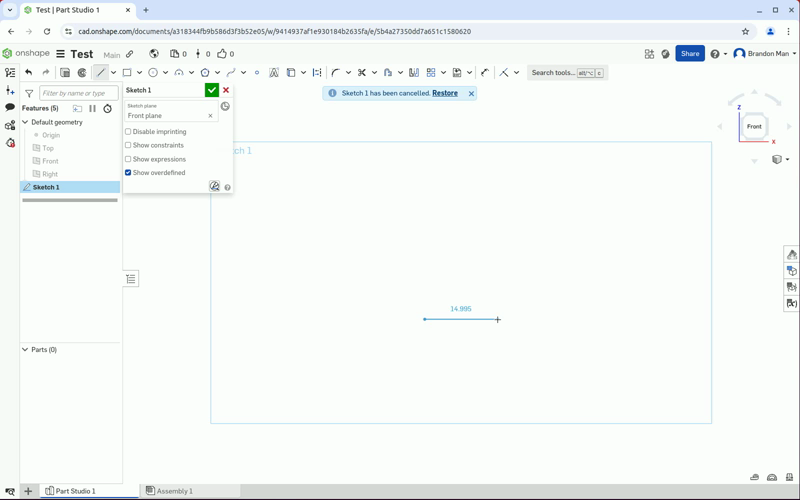
key_down(shift)
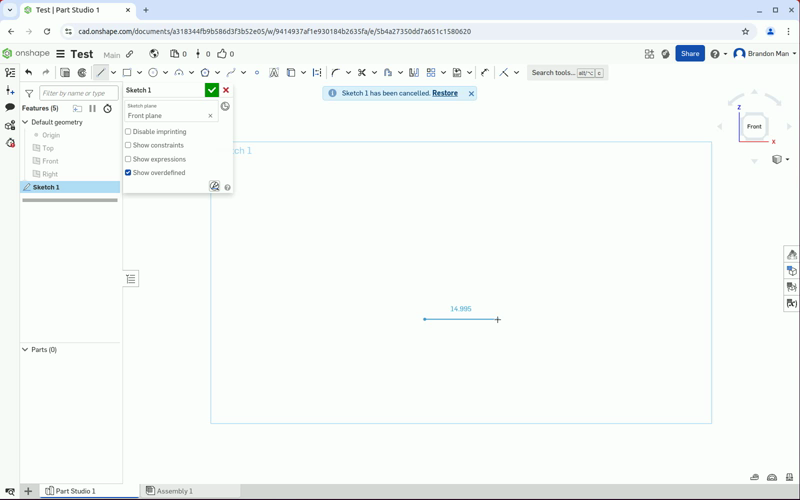
mouse_move(497, 246)
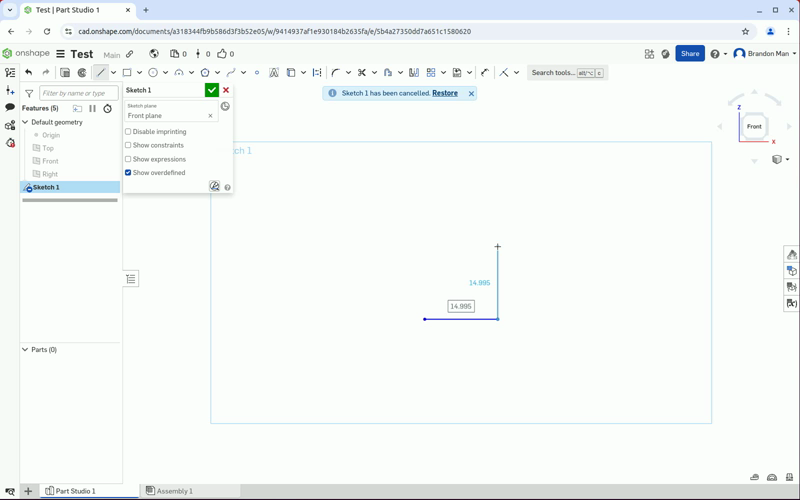
click(497, 246)
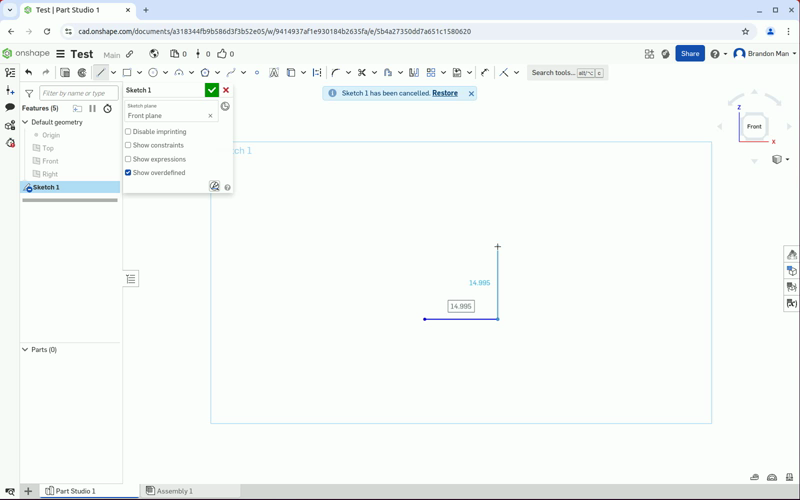
key_up(shift)
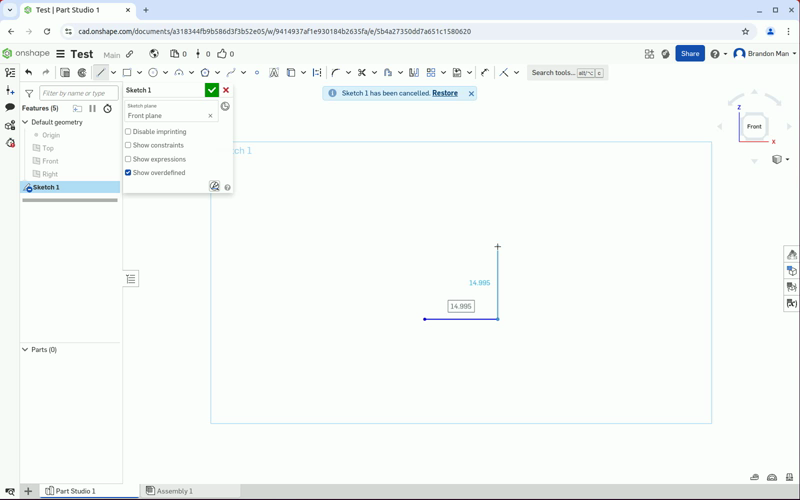
key_down(shift)
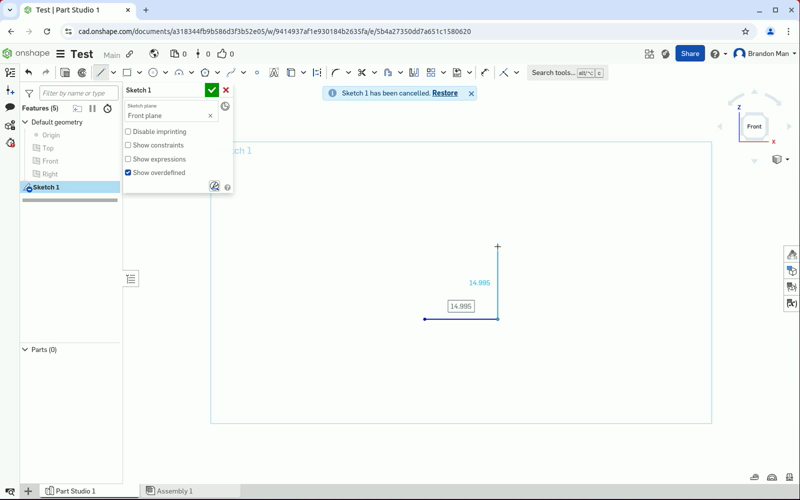
mouse_move(424, 246)
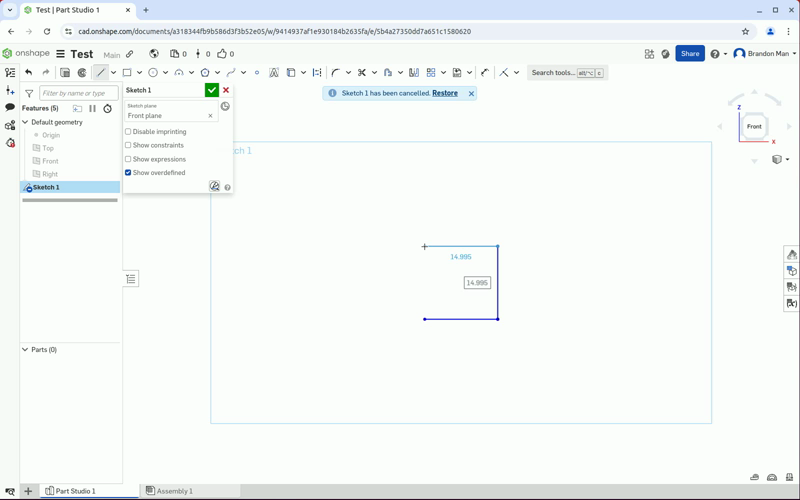
click(424, 246)
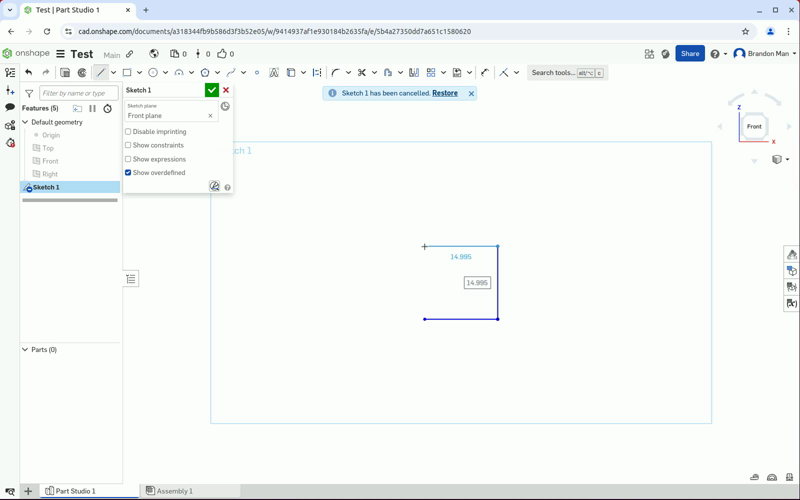
key_up(shift)
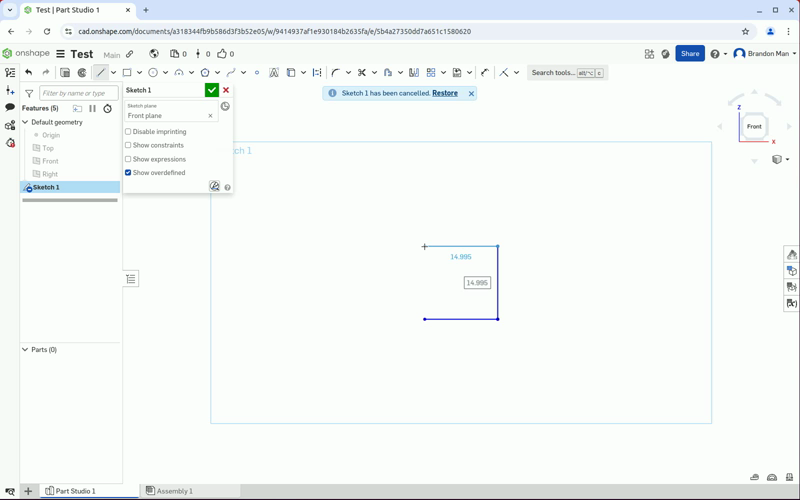
key_down(shift)
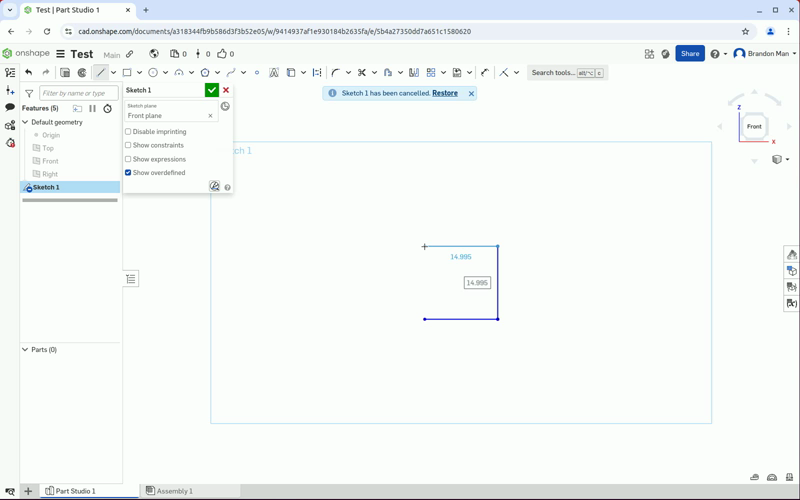
mouse_move(424, 319)
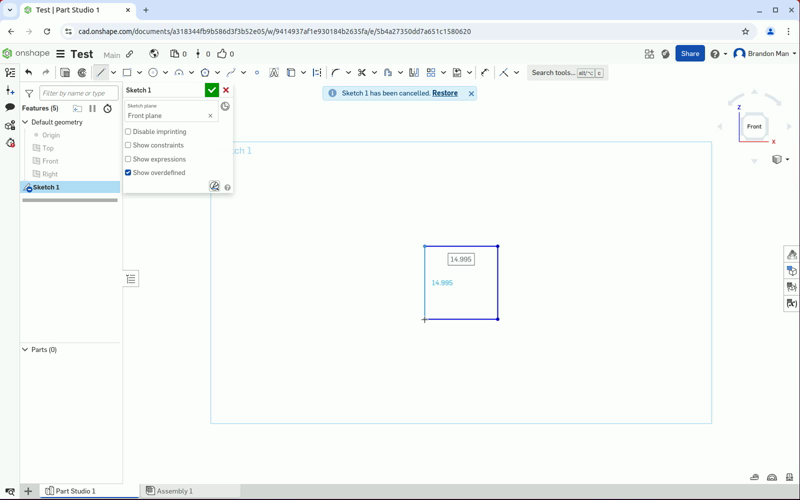
key_up(shift)
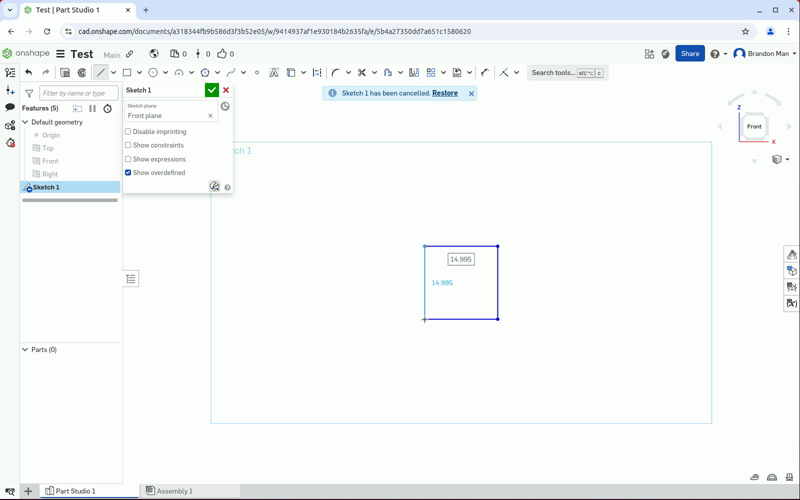
click(424, 319)
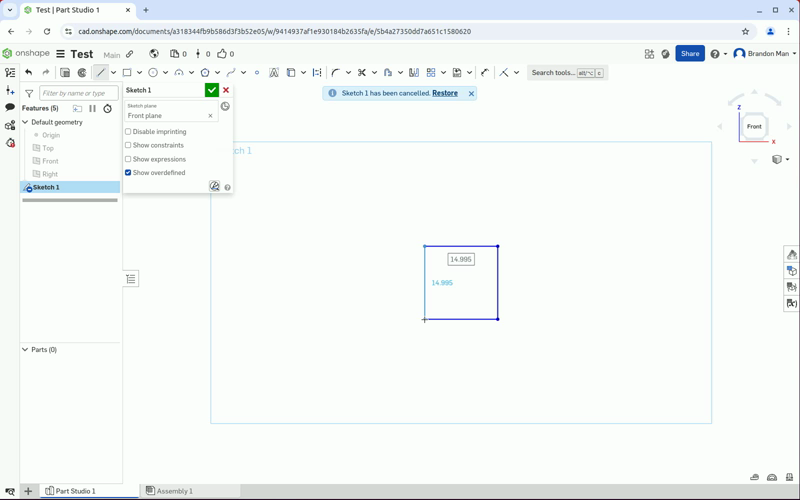
key(esc)
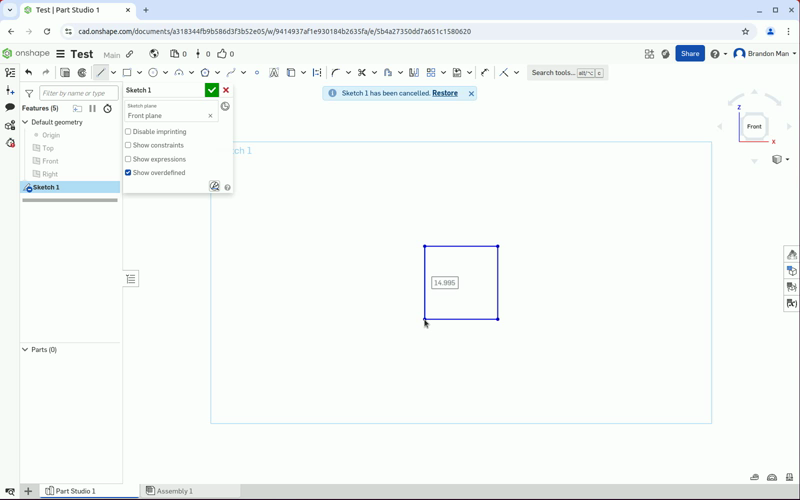
key(c)
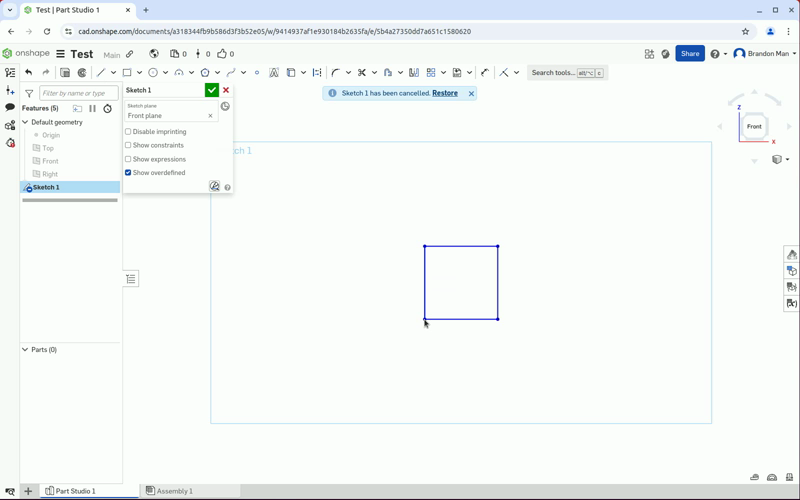
key_down(shift)
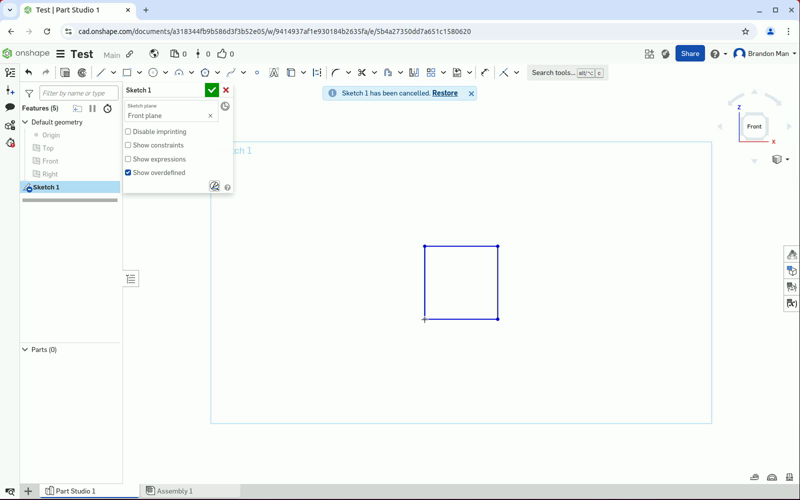
mouse_move(461, 282)
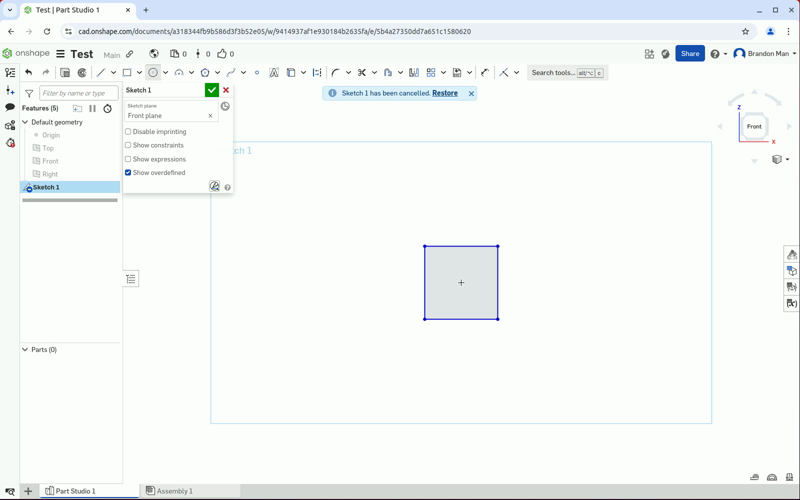
click(461, 282)
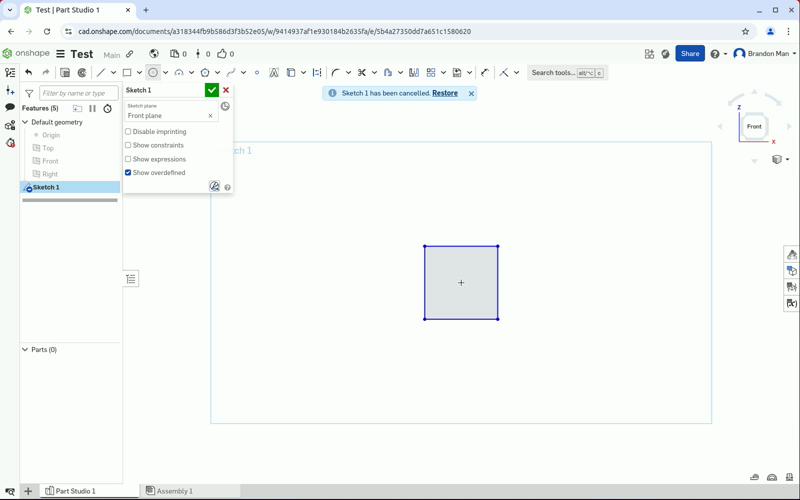
key_up(shift)
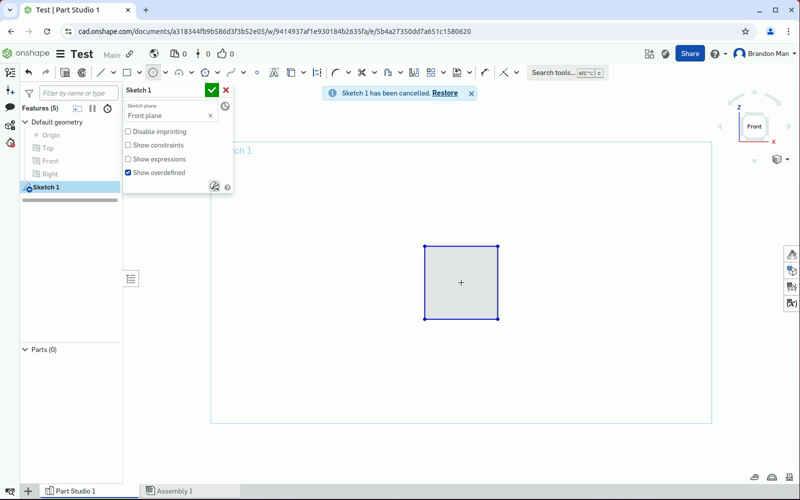
mouse_move(493, 282)
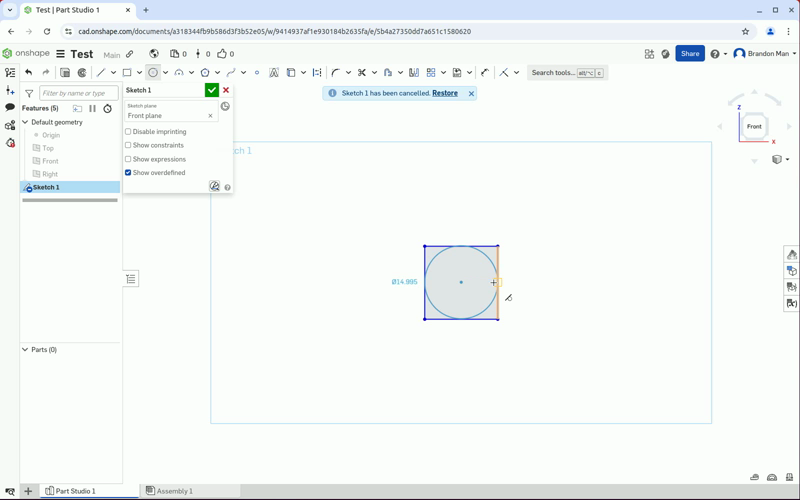
click(493, 282)
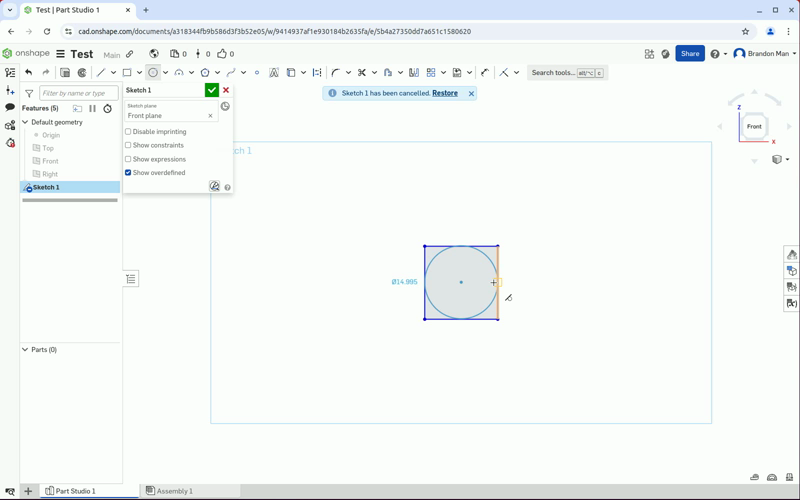
key(esc)
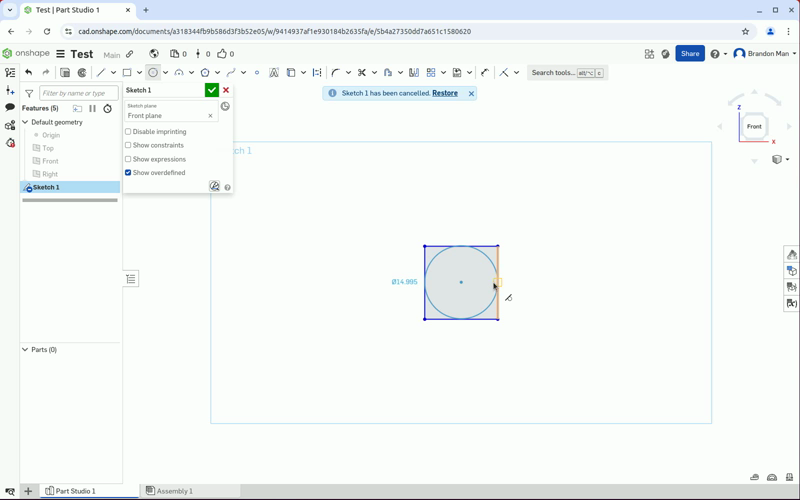
mouse_move(429, 292)
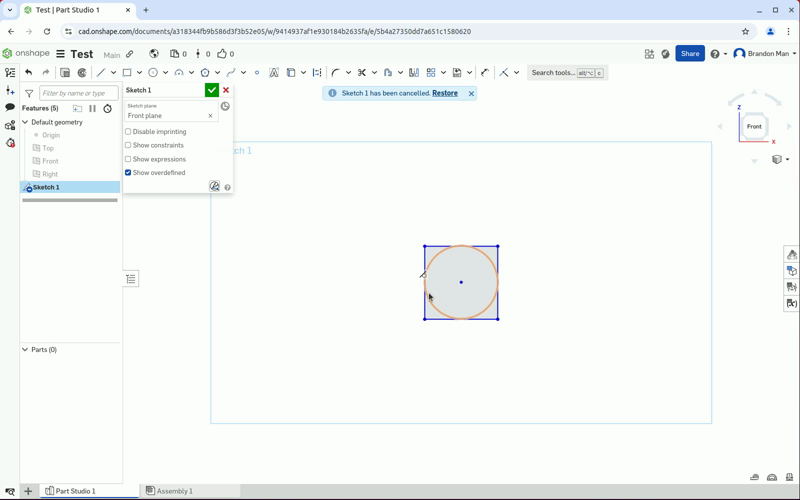
click(429, 292)
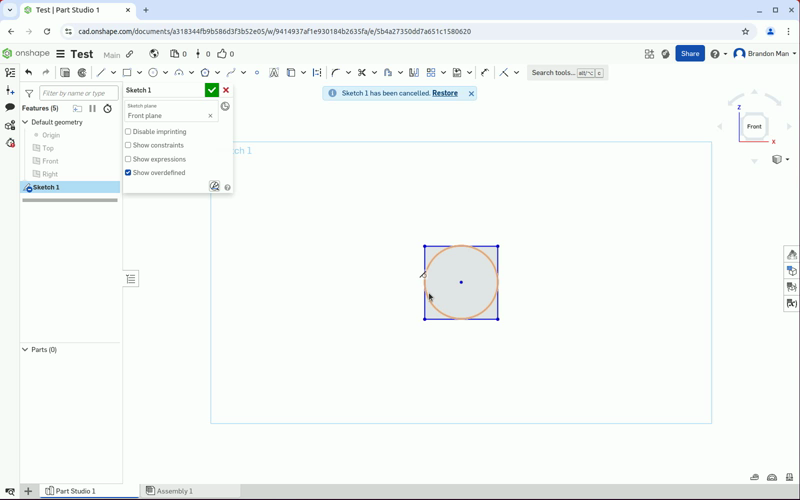
mouse_move(73, 352)
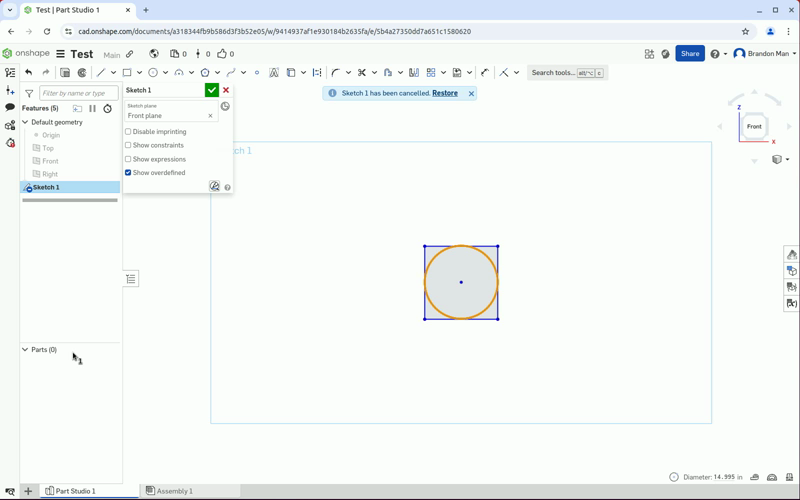
key(shift+y)
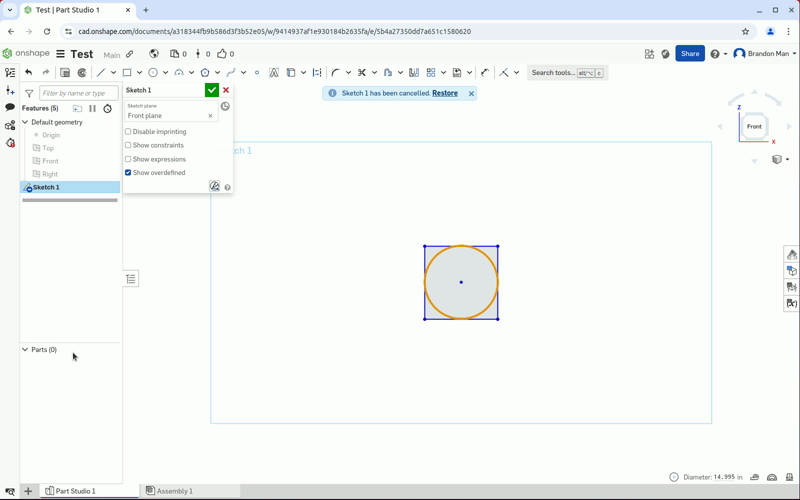
key(shift+e)
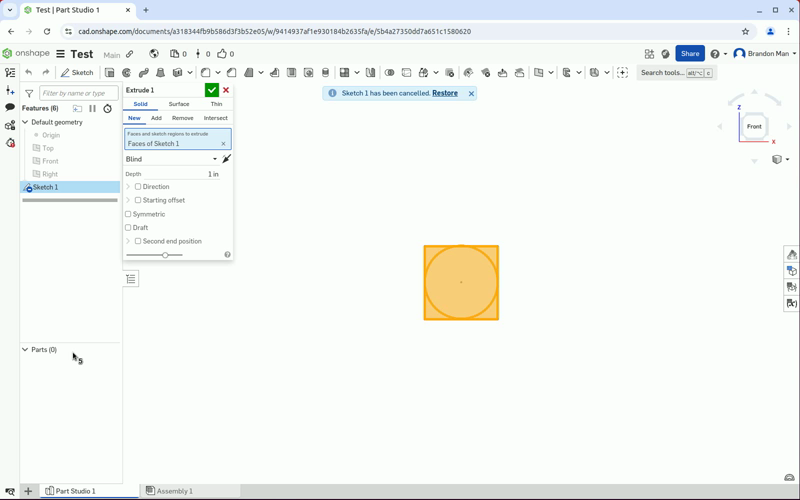
mouse_move(143, 106)
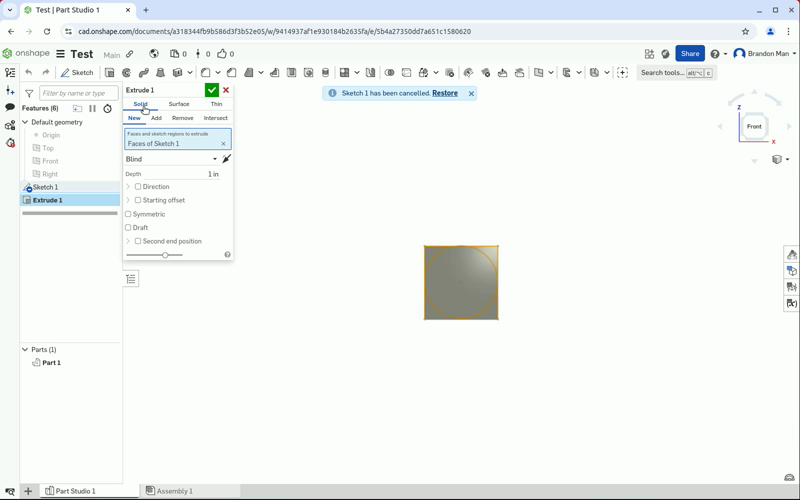
click(143, 106)
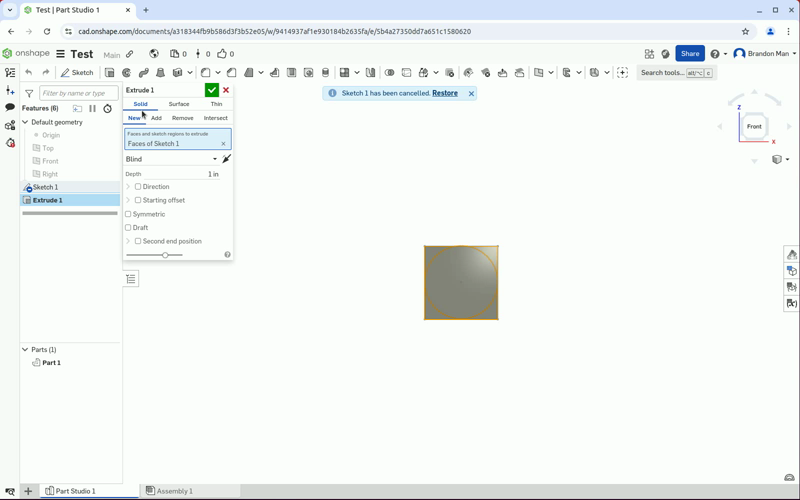
mouse_move(137, 120)
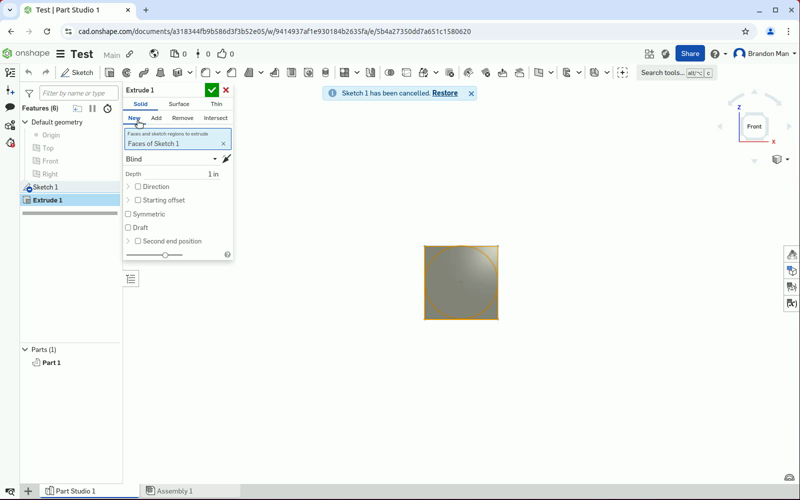
click(137, 120)
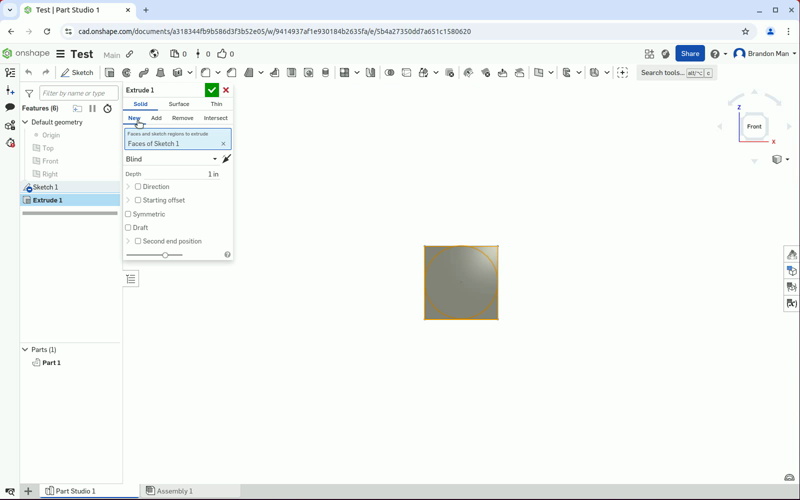
key(tab, 4)
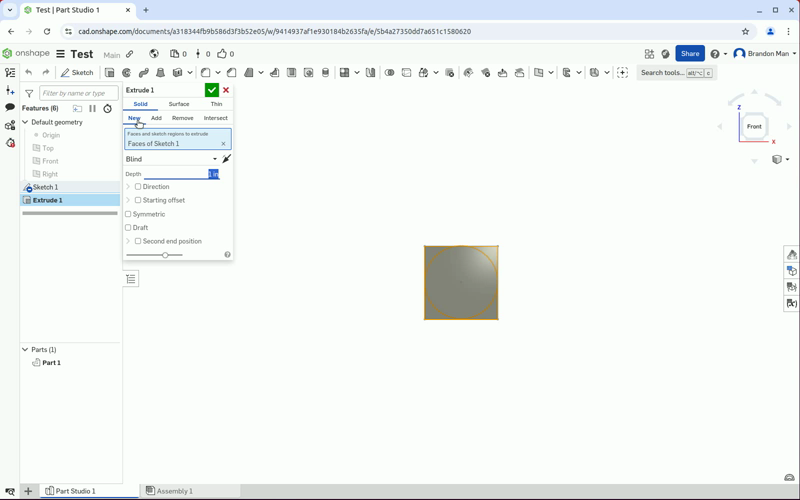
text(14.924)
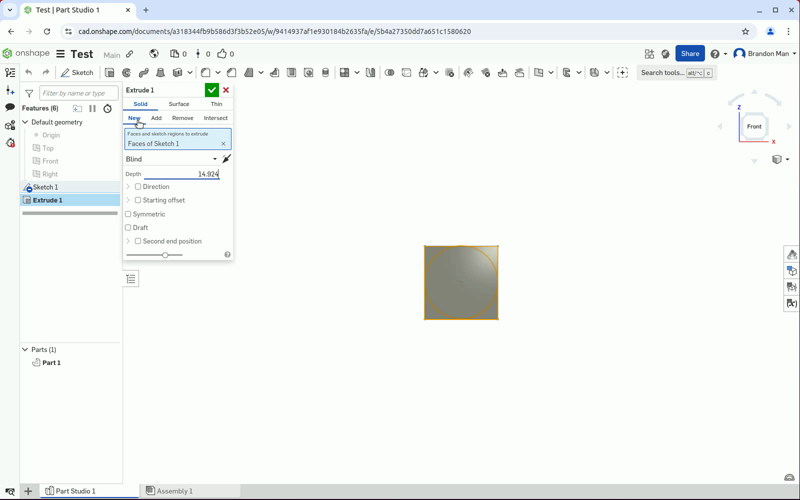
key(enter)
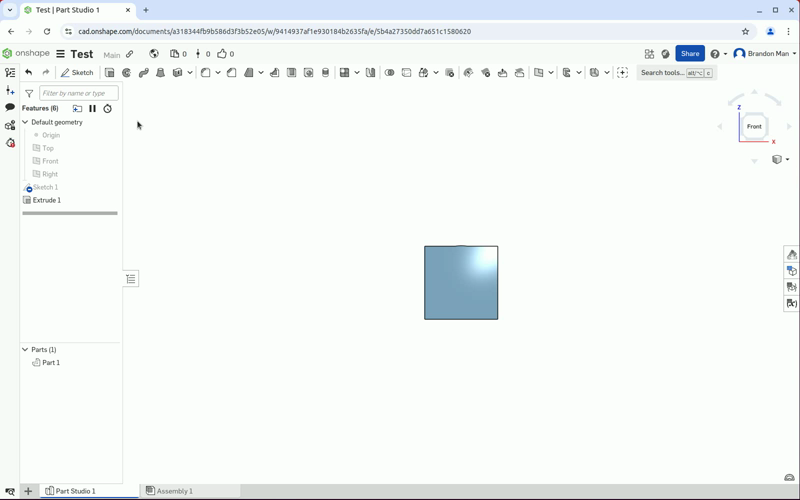
key(shift+h)
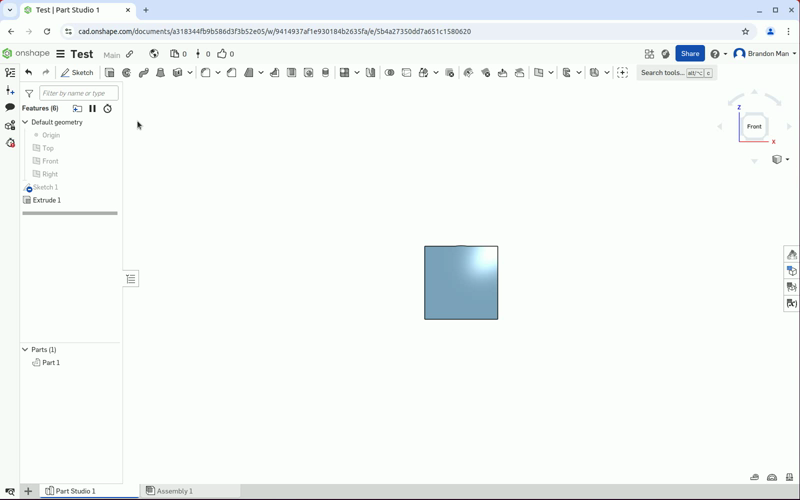
key(shift+h)
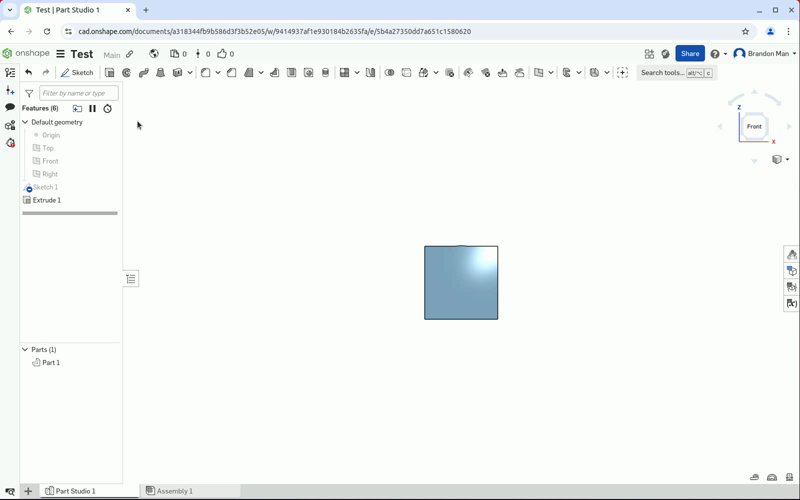
mouse_move(73, 189)
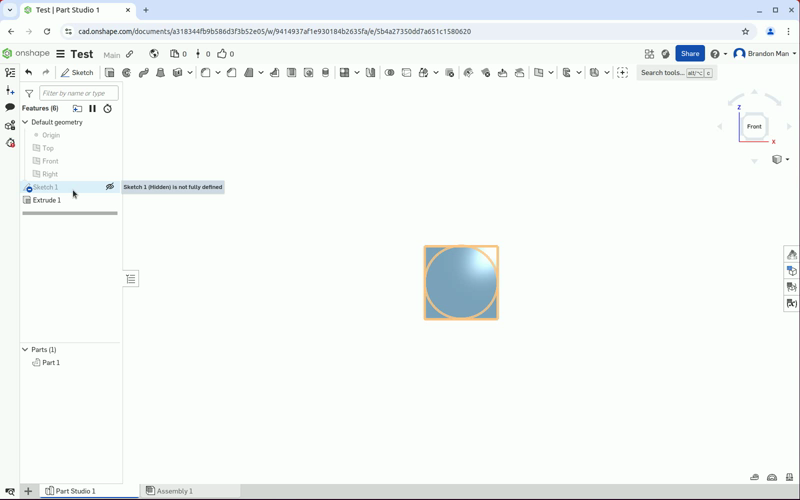
click(73, 189)
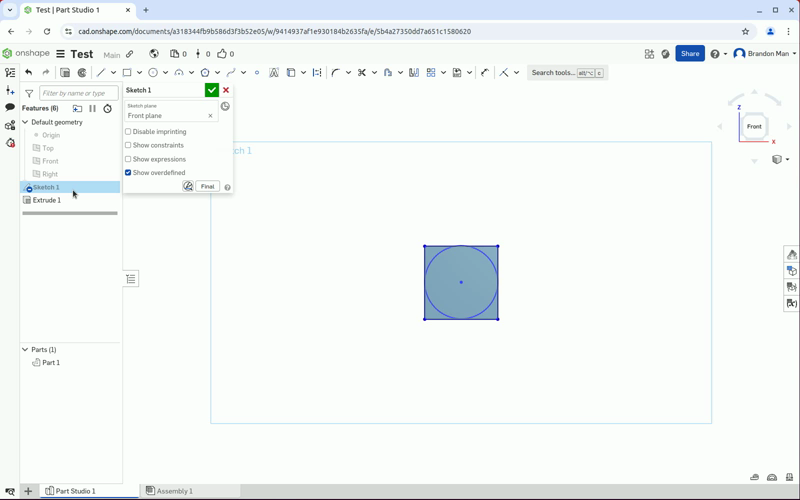
mouse_move(229, 92)
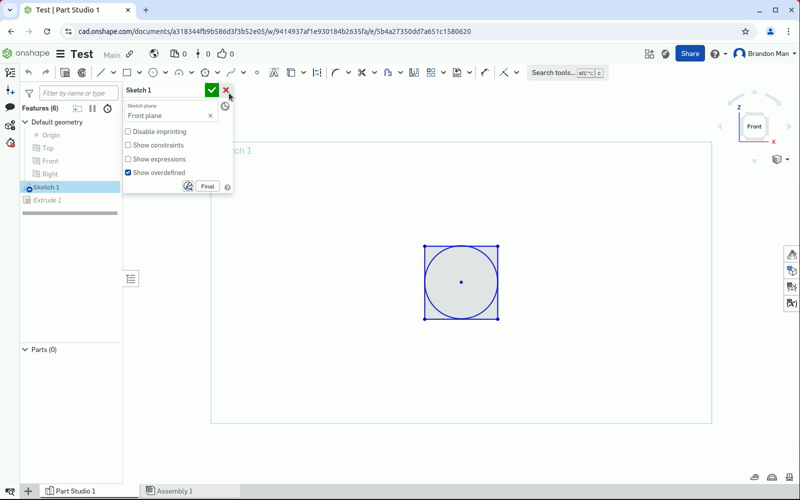
click(229, 92)
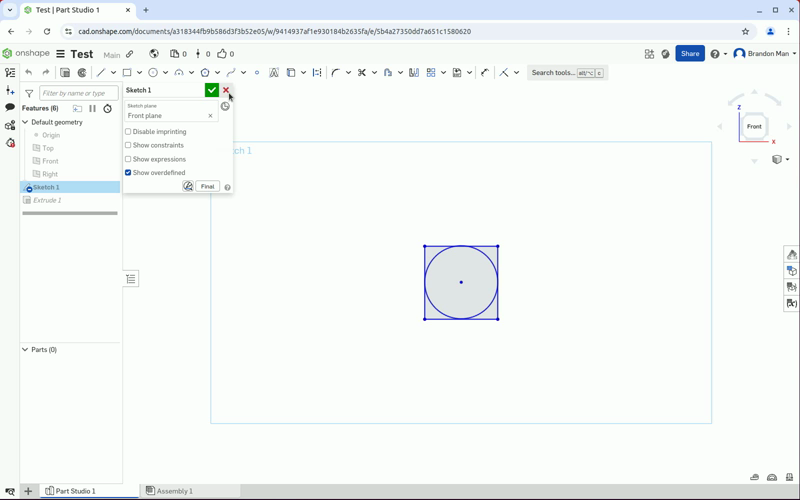
key(shift+s)
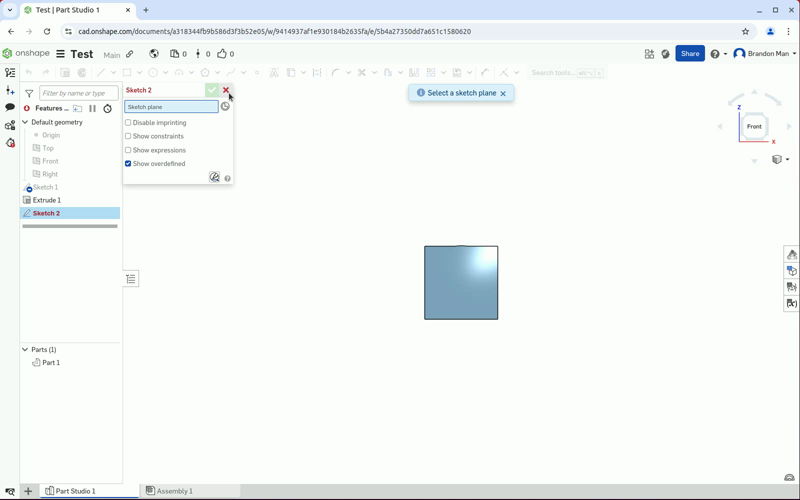
mouse_move(73, 163)
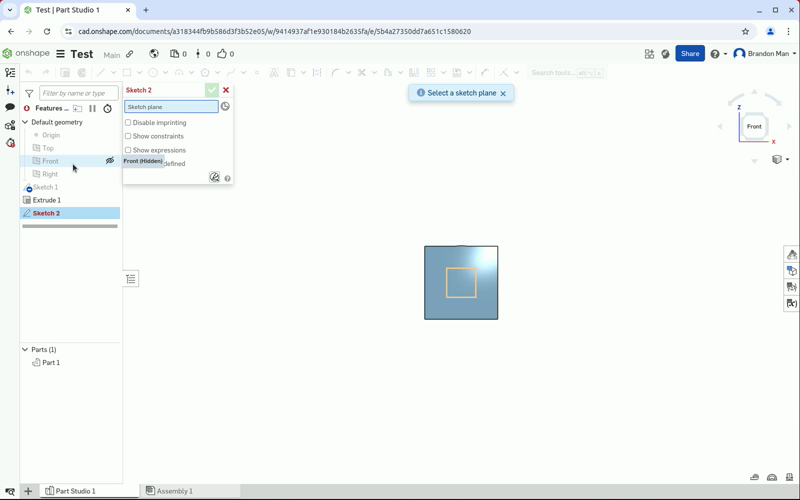
click(73, 163)
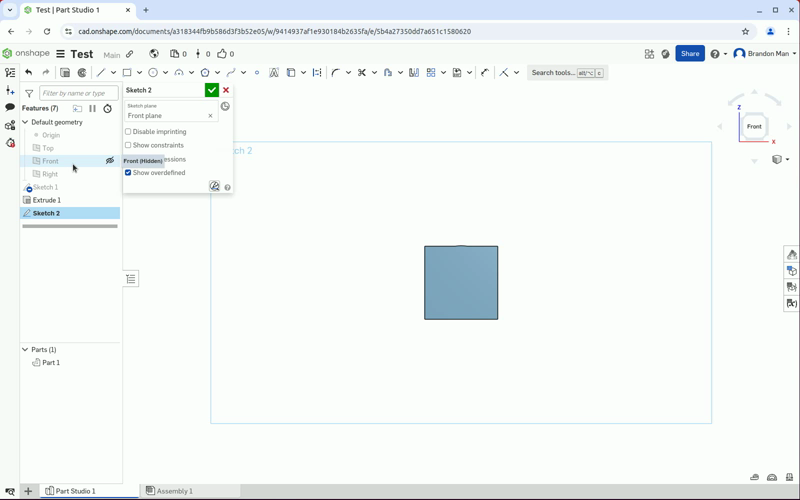
mouse_move(73, 352)
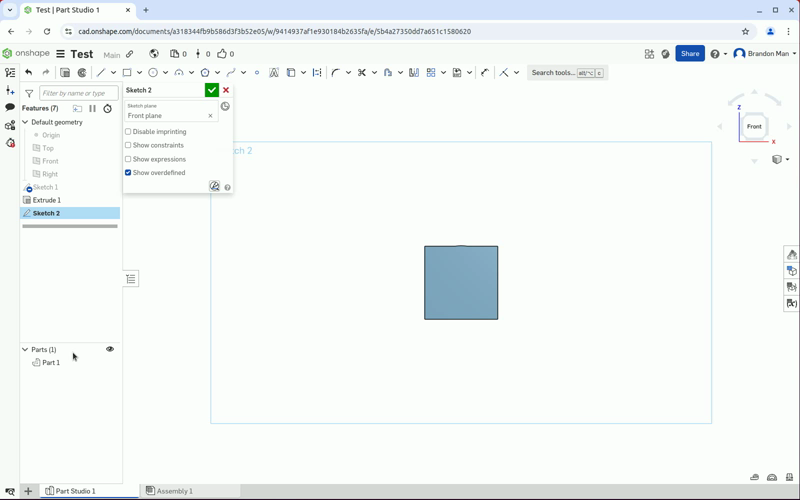
key(y)
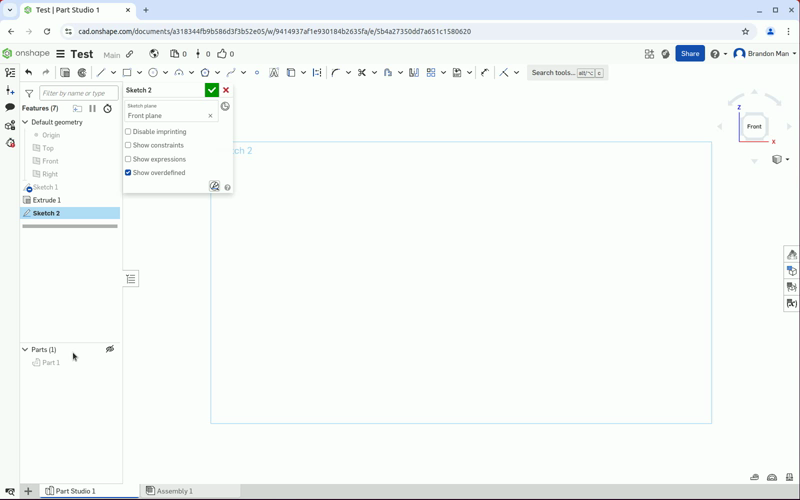
key(c)
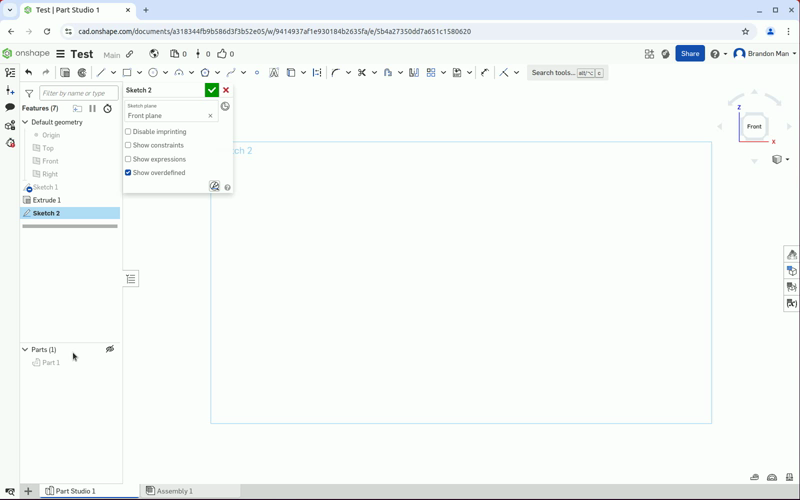
key_down(shift)
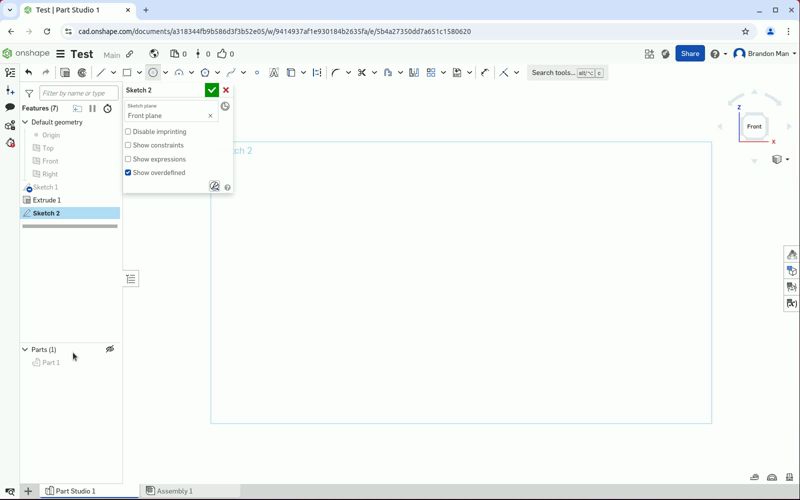
mouse_move(461, 282)
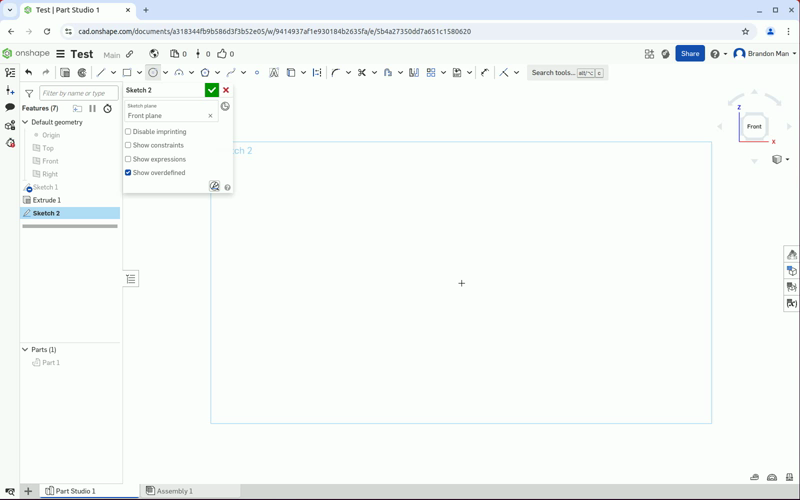
click(461, 282)
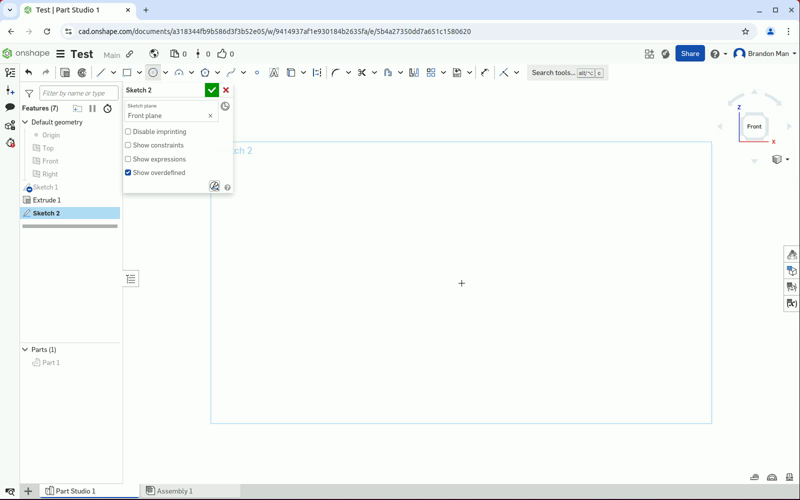
key_up(shift)
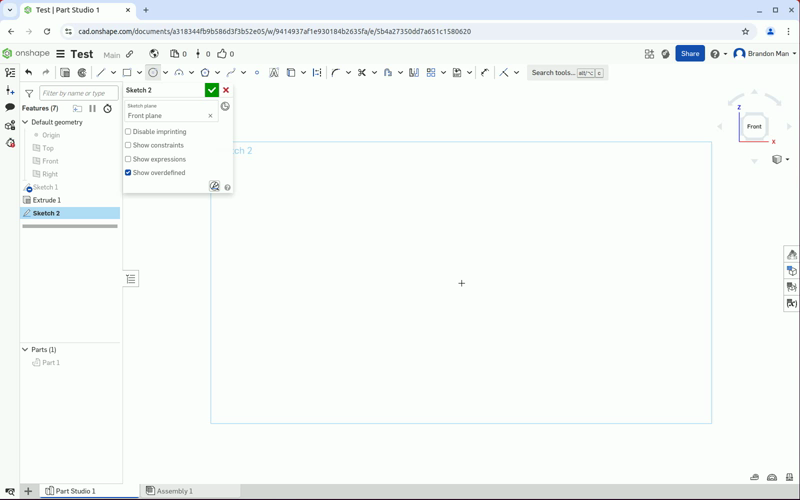
mouse_move(494, 282)
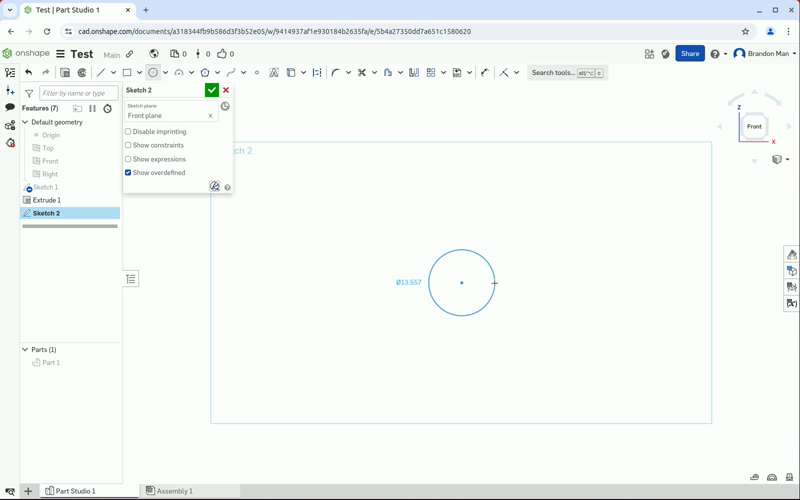
click(494, 282)
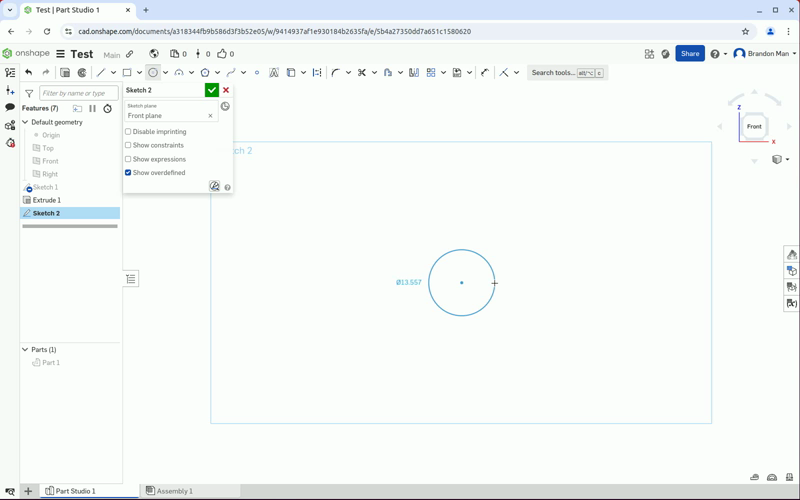
key(esc)
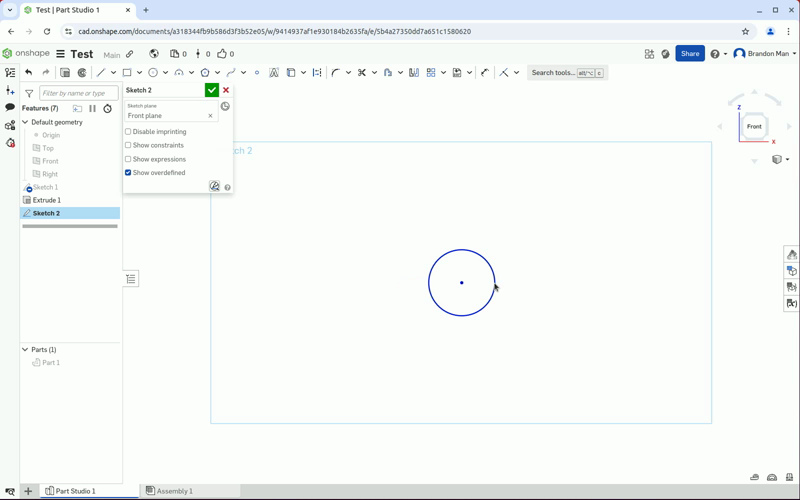
key(c)
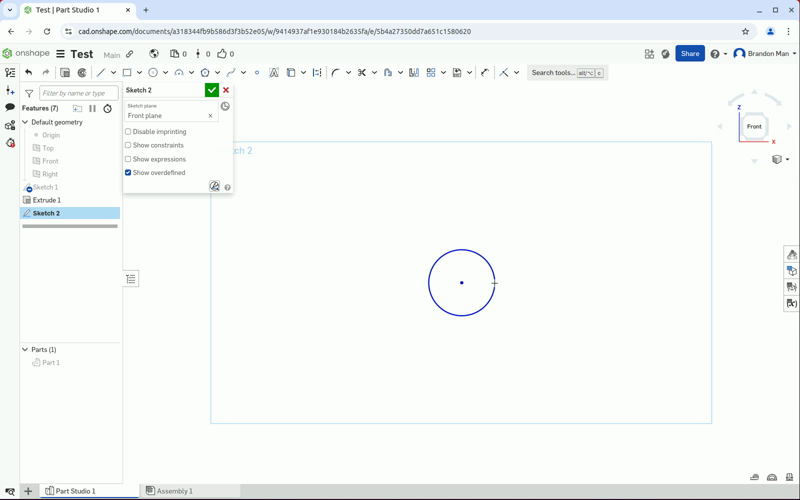
key_down(shift)
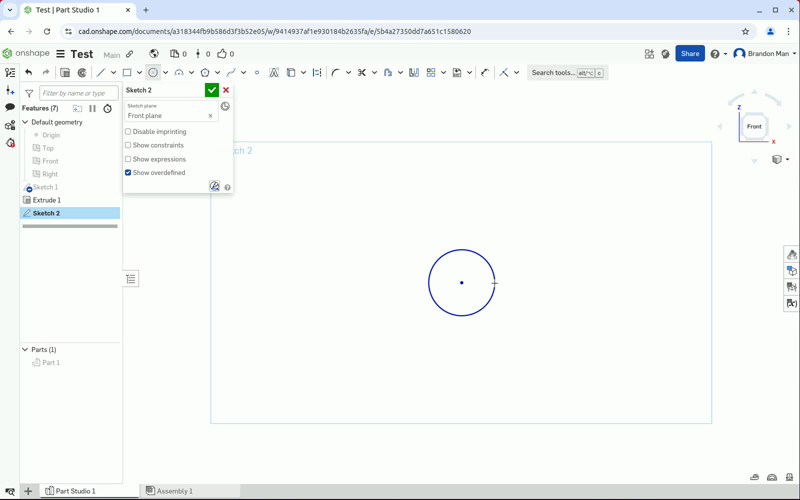
mouse_move(461, 282)
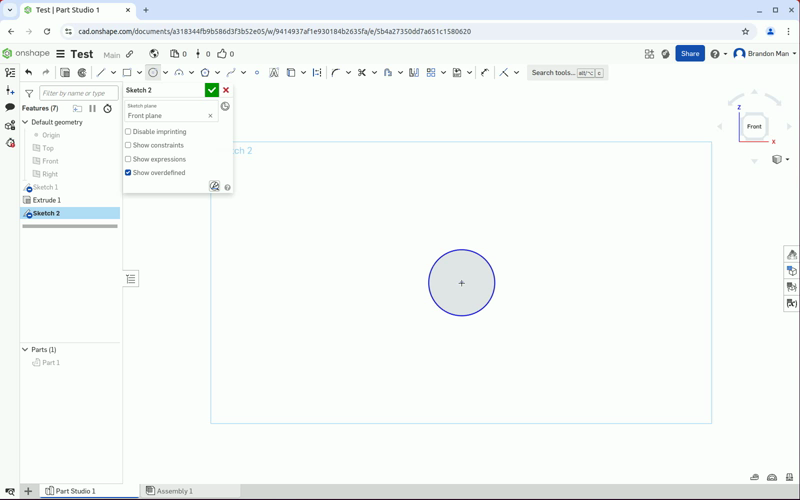
click(461, 282)
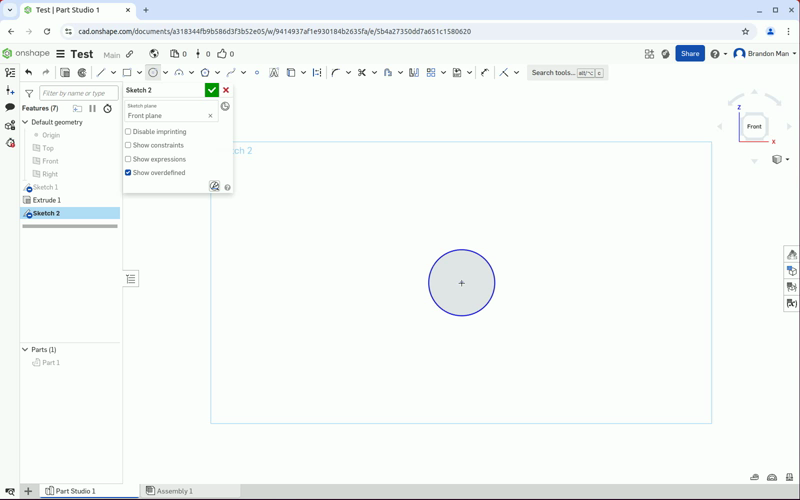
key_up(shift)
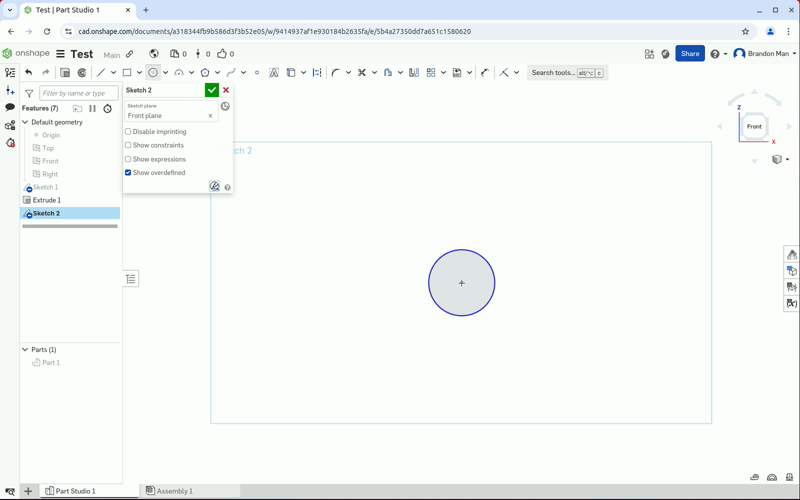
mouse_move(489, 282)
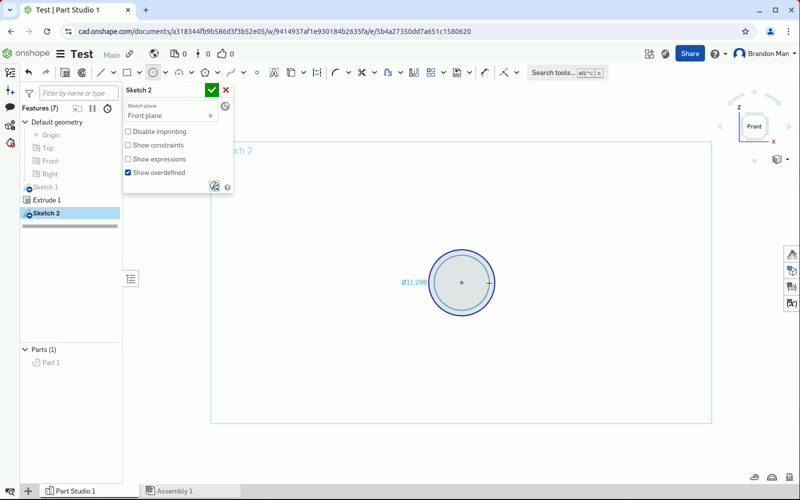
click(489, 282)
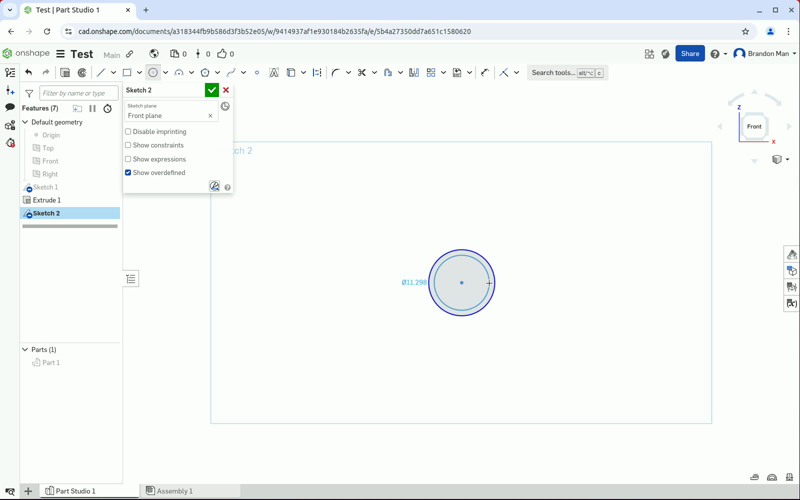
key(esc)
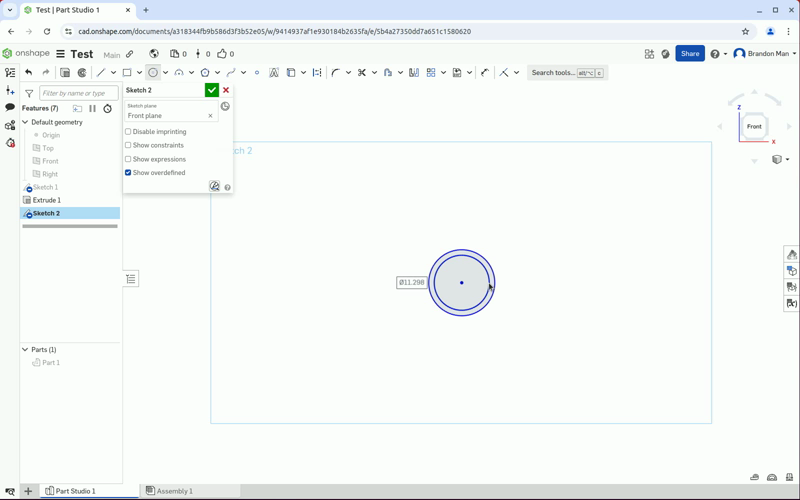
mouse_move(449, 312)
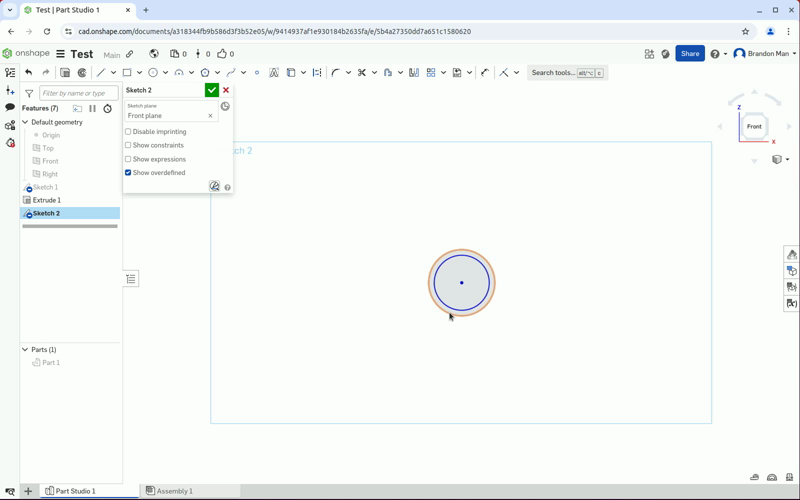
scroll(6)
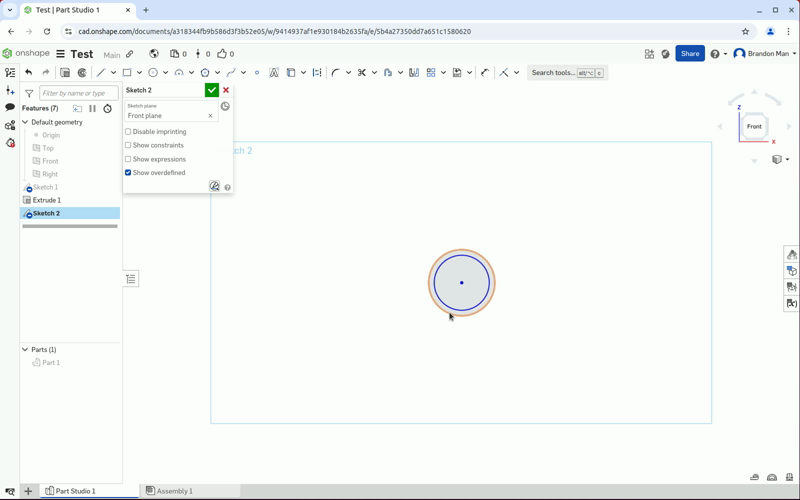
scroll(6)
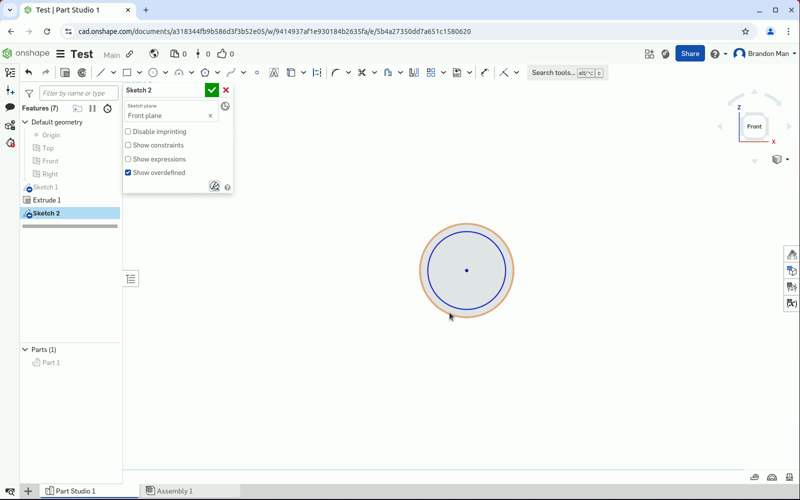
scroll(6)
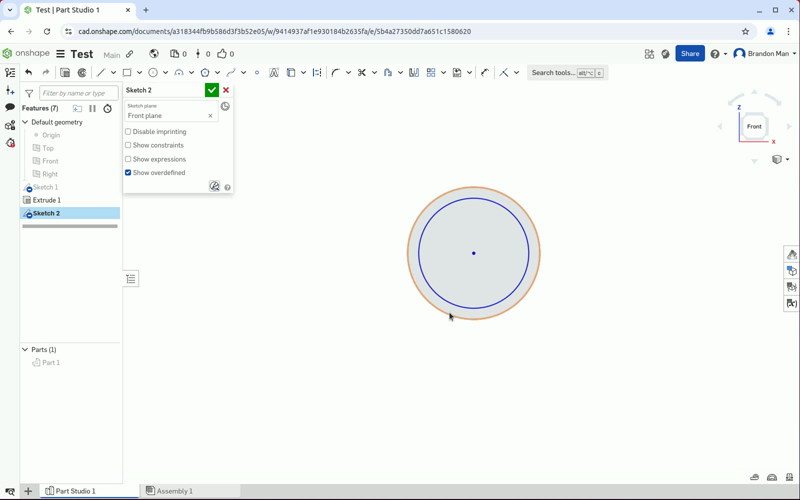
scroll(6)
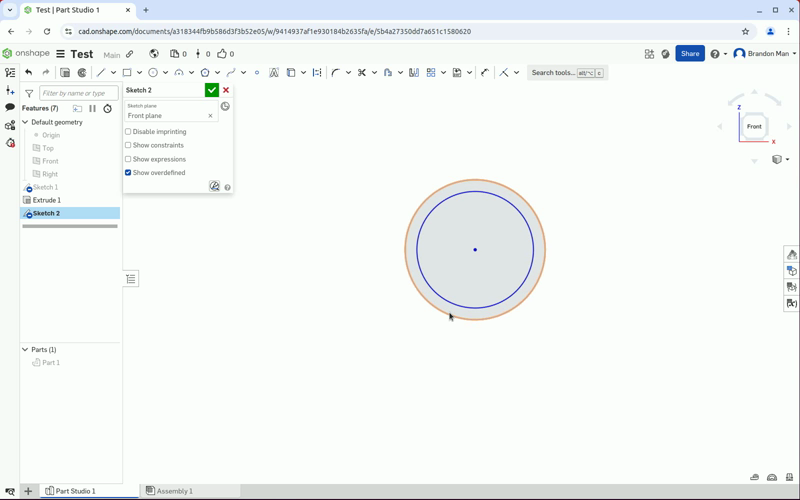
scroll(6)
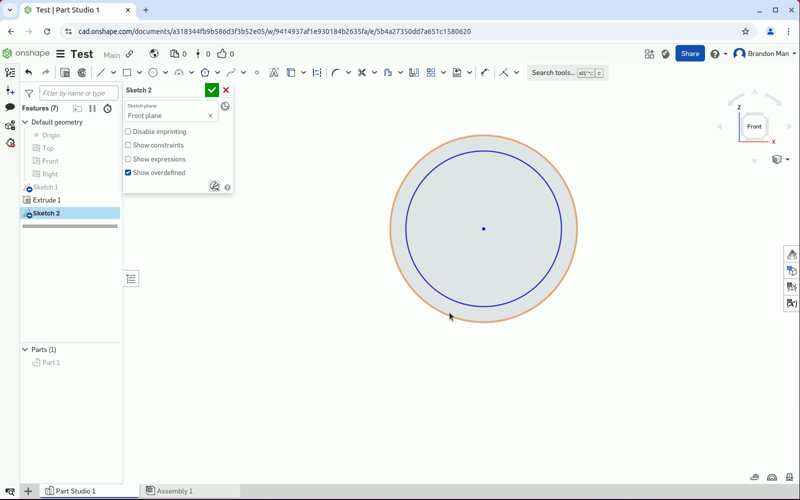
scroll(6)
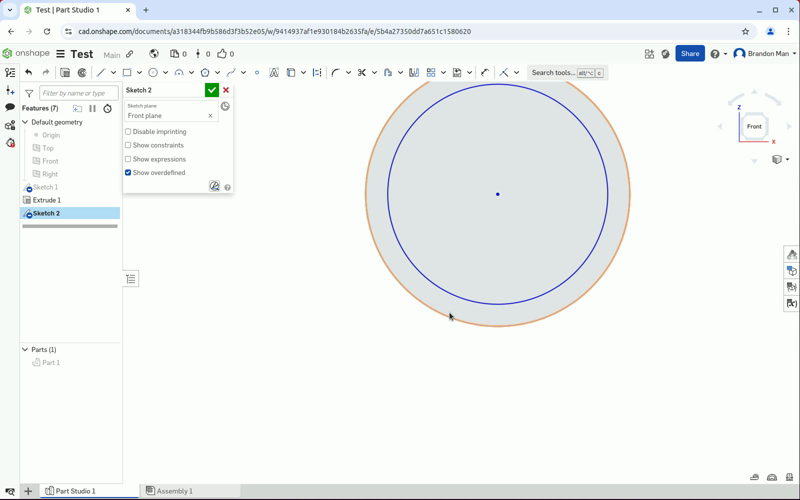
scroll(6)
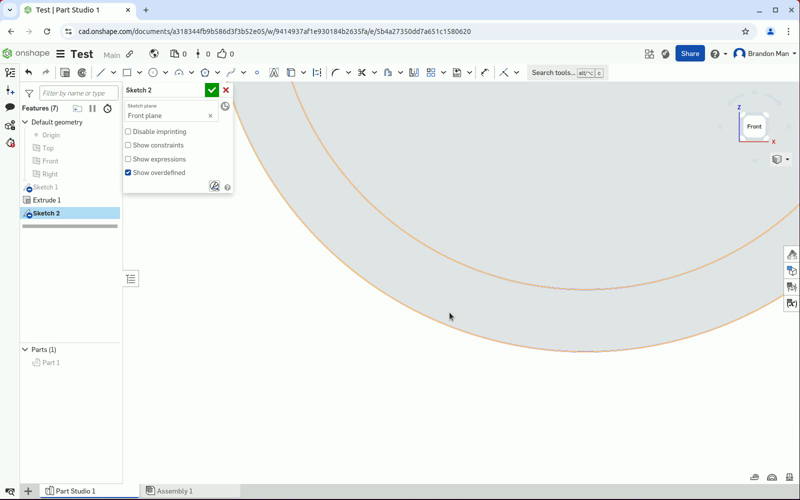
click(449, 312)
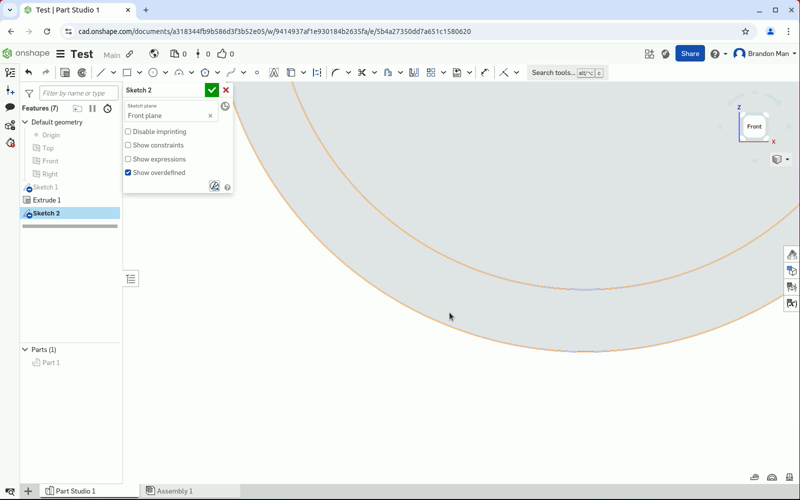
scroll(-6)
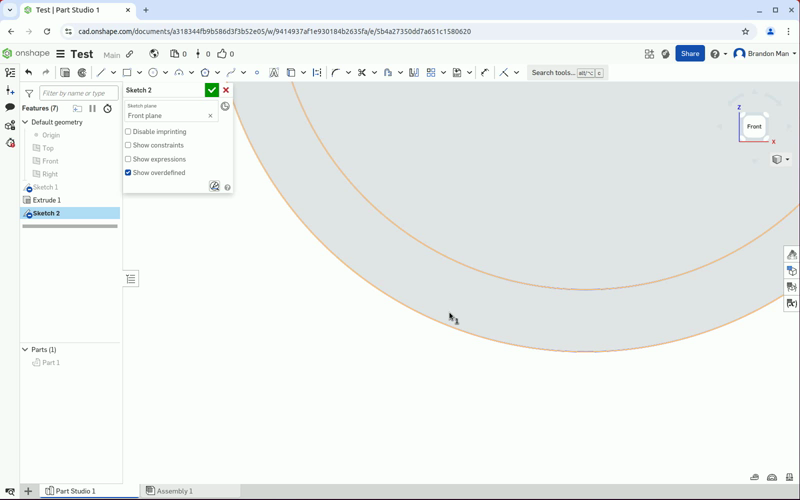
scroll(-6)
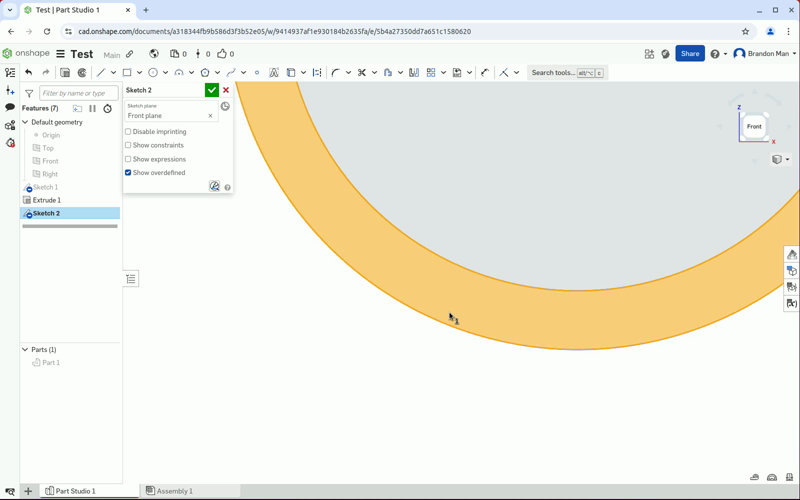
scroll(-6)
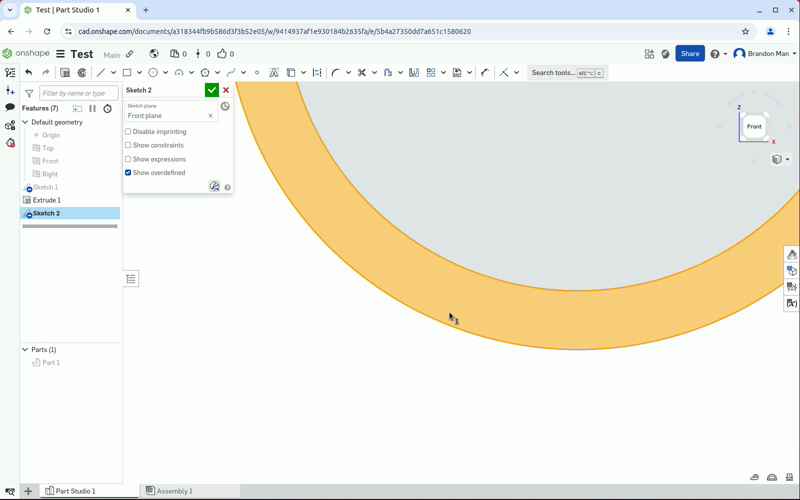
scroll(-6)
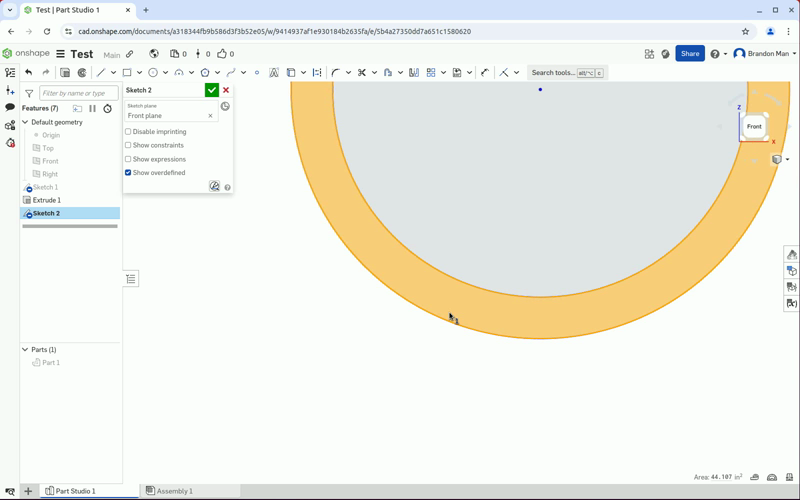
scroll(-6)
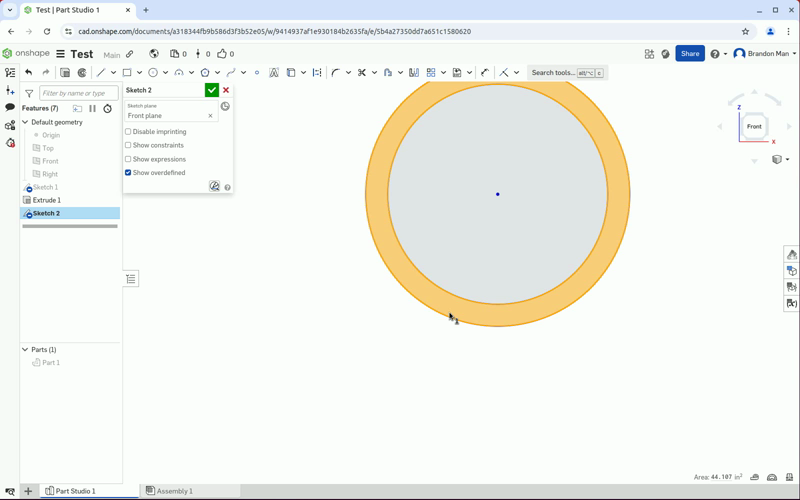
scroll(-6)
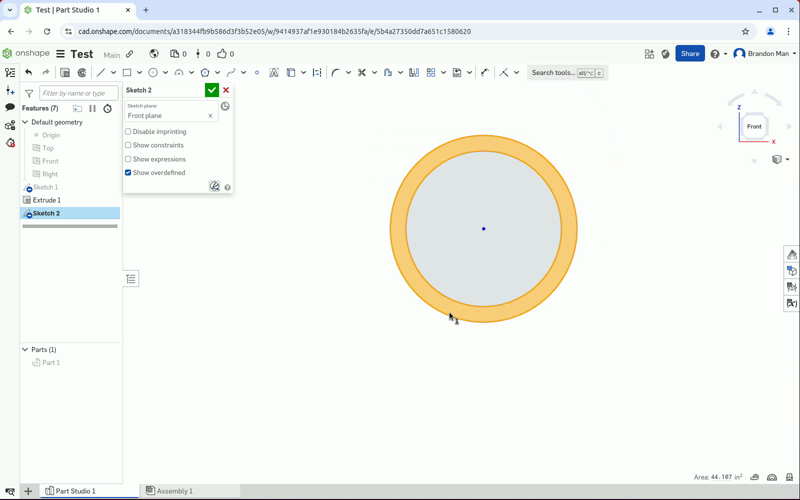
scroll(-6)
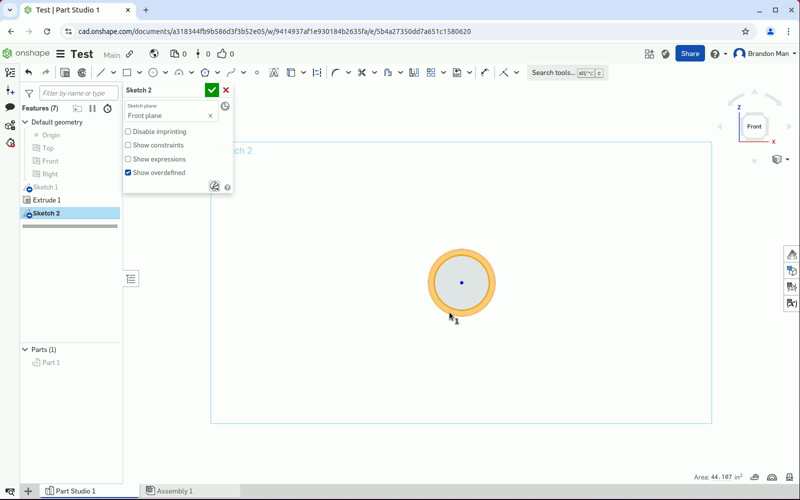
mouse_move(73, 352)
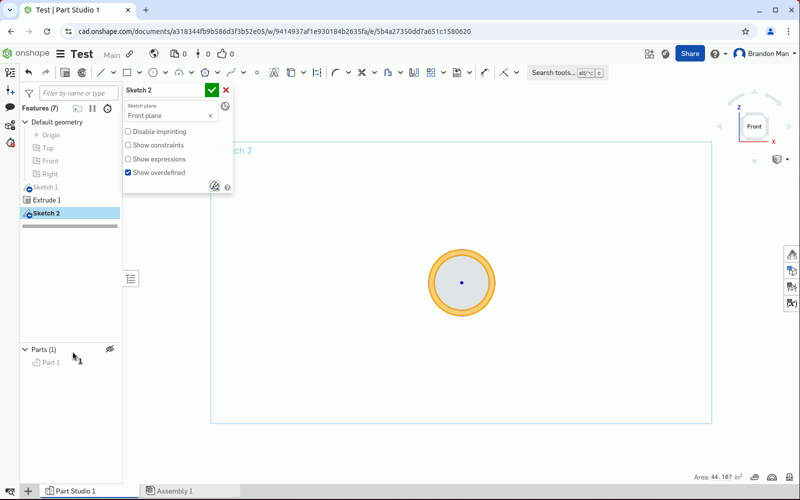
key(shift+y)
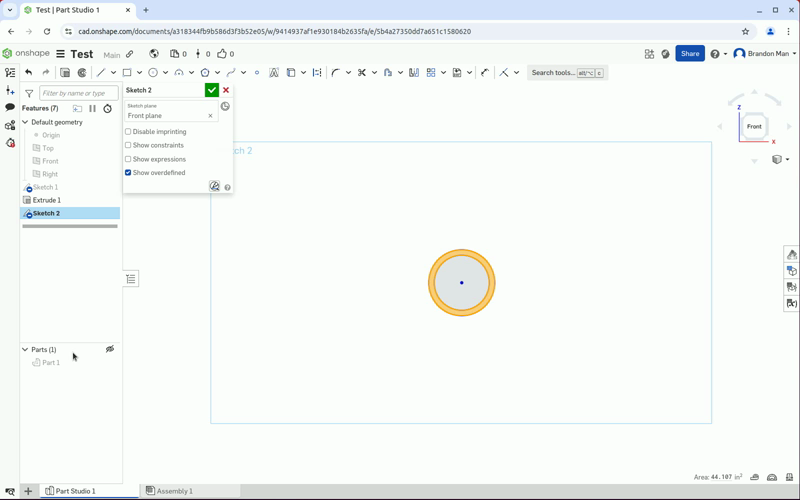
key(shift+e)
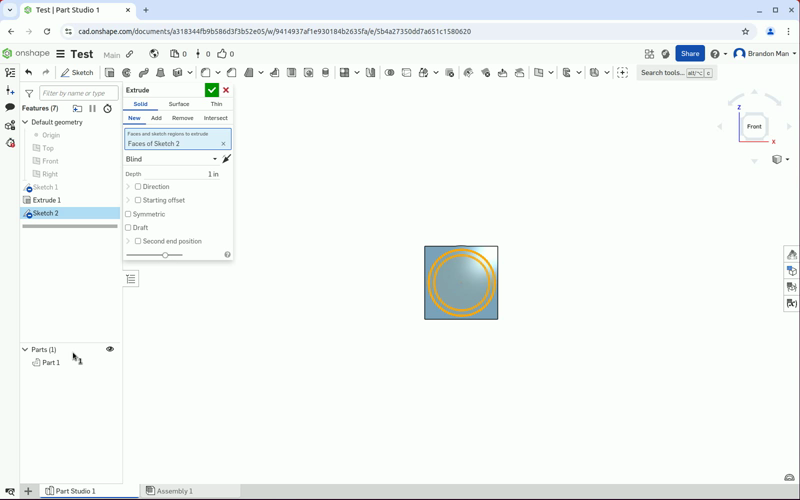
mouse_move(143, 106)
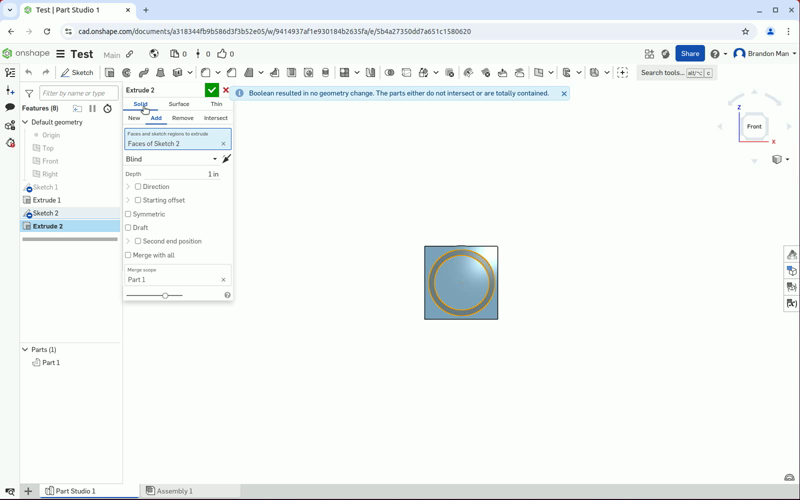
click(143, 106)
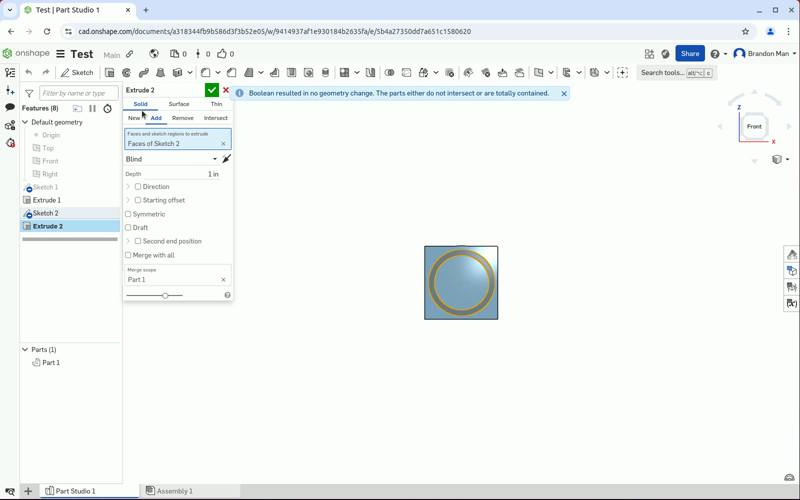
mouse_move(137, 120)
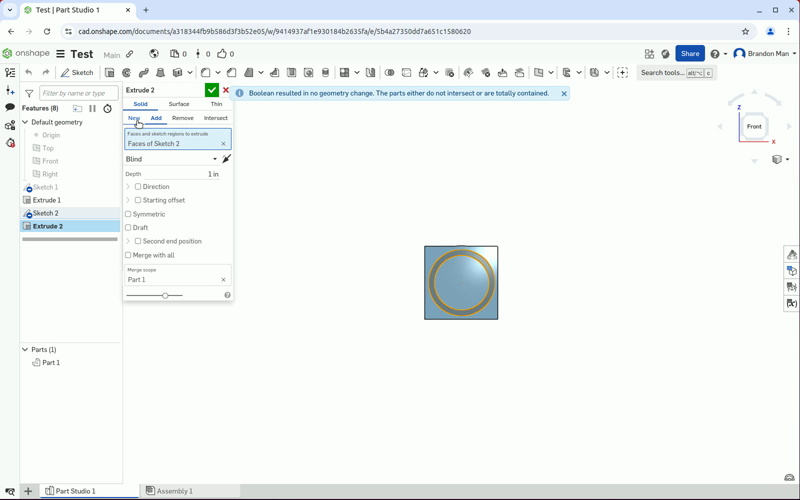
click(137, 120)
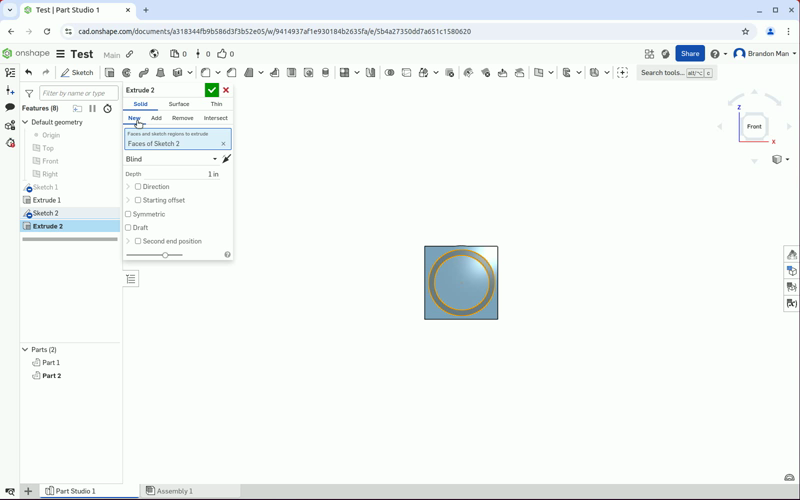
key(tab, 4)
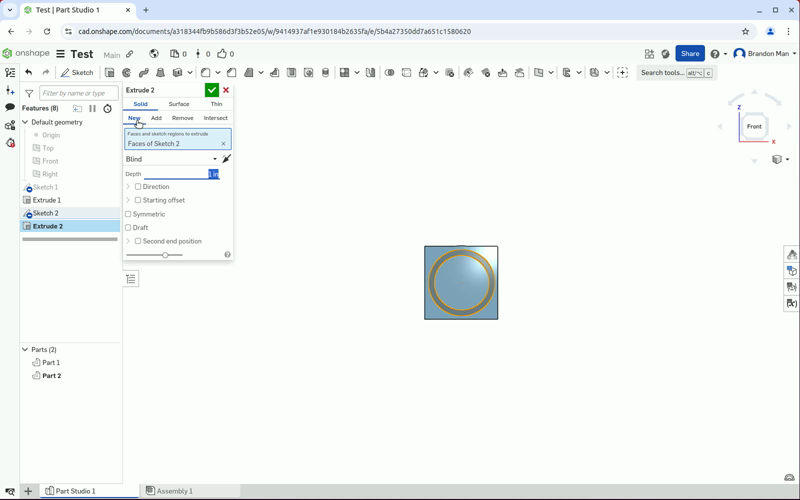
text(23.108)
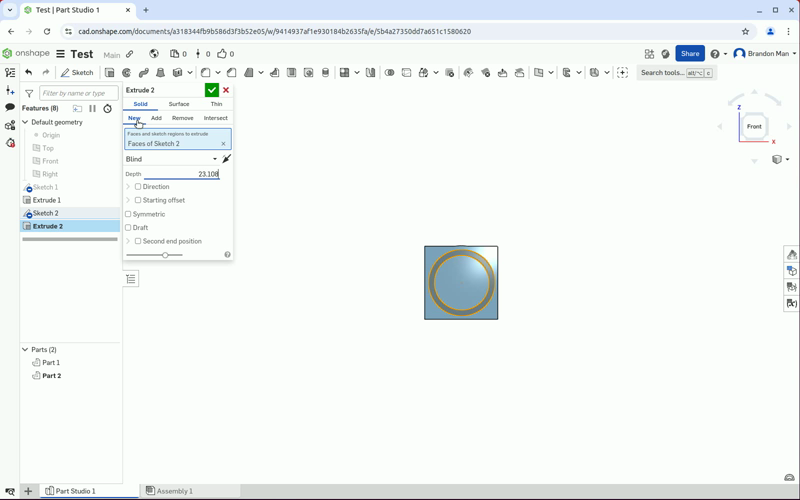
key(enter)
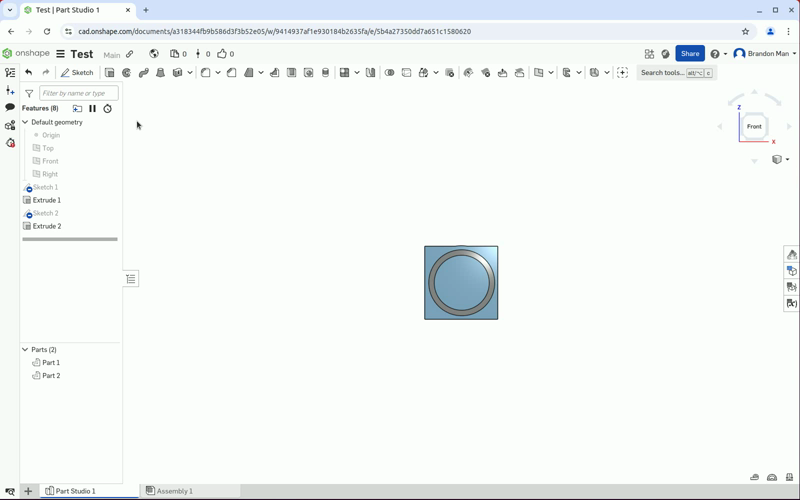
key(shift+h)
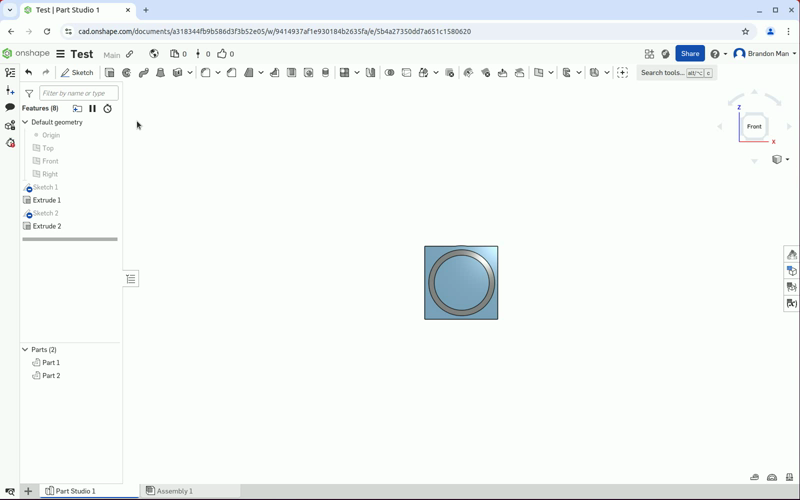
key(shift+h)
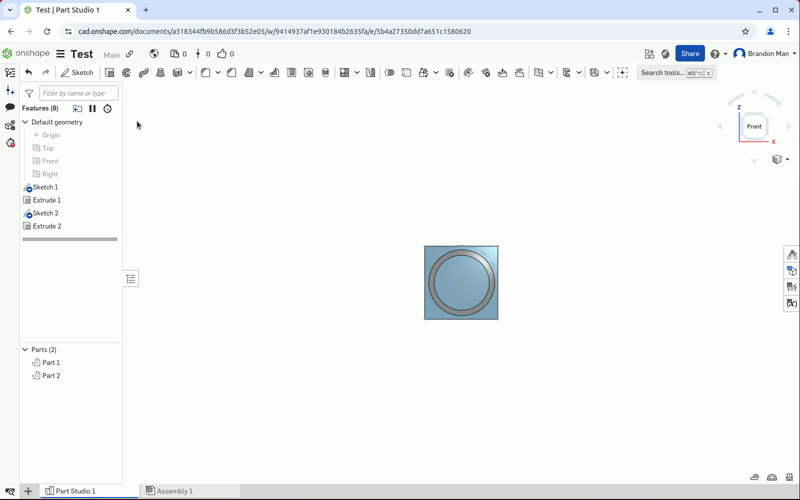
key(shift+7)
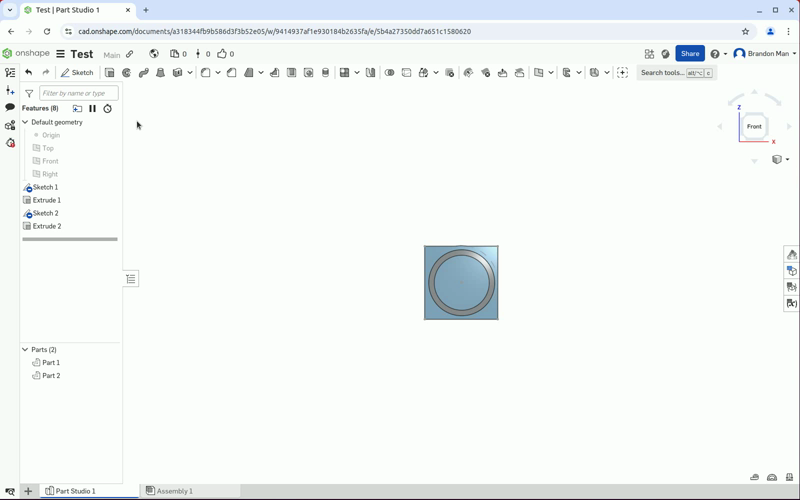
key(left, 2)
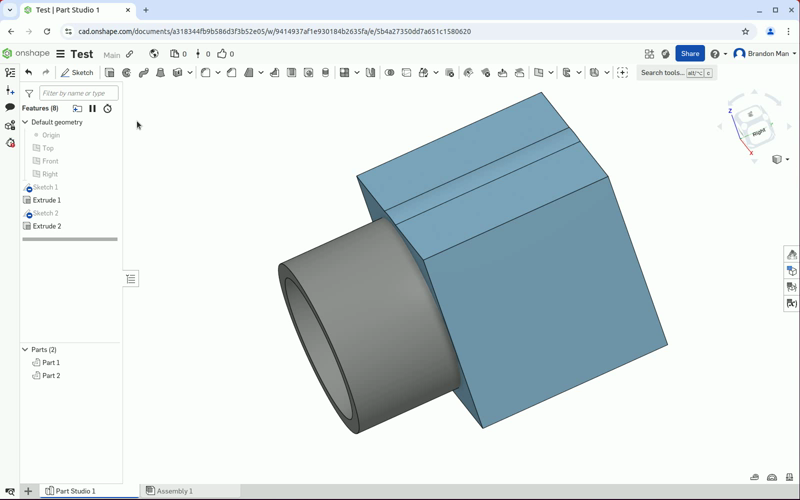
key(down, 2)
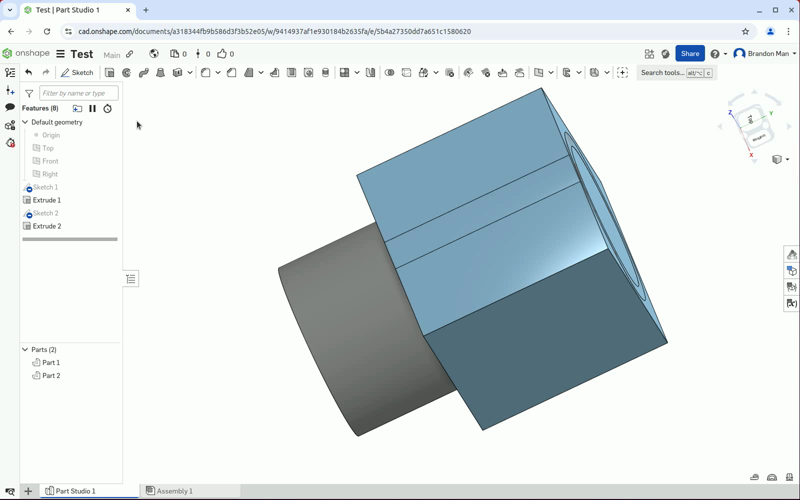
key(up, 2)
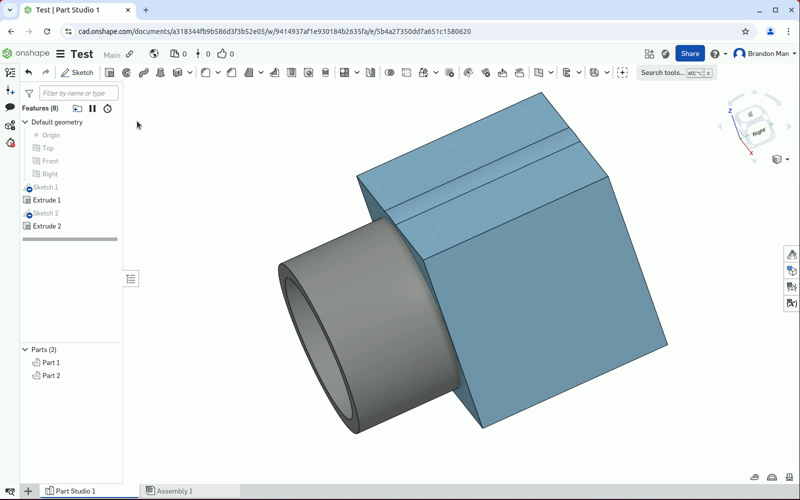
key(right, 2)
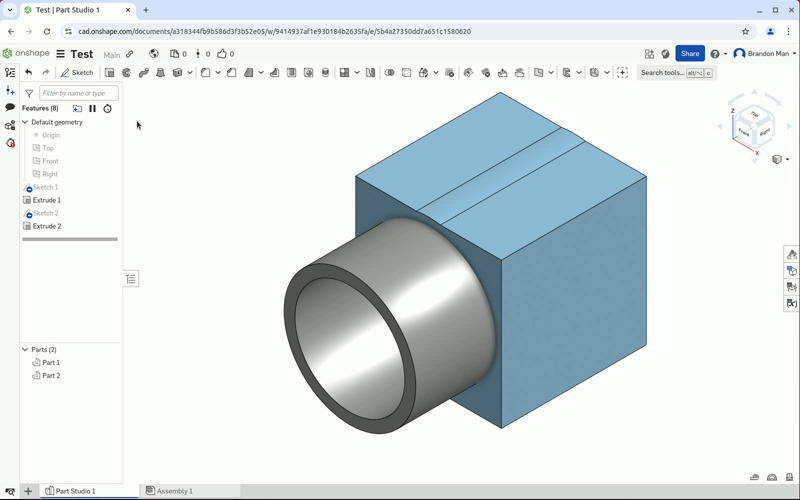
mouse_move(73, 189)
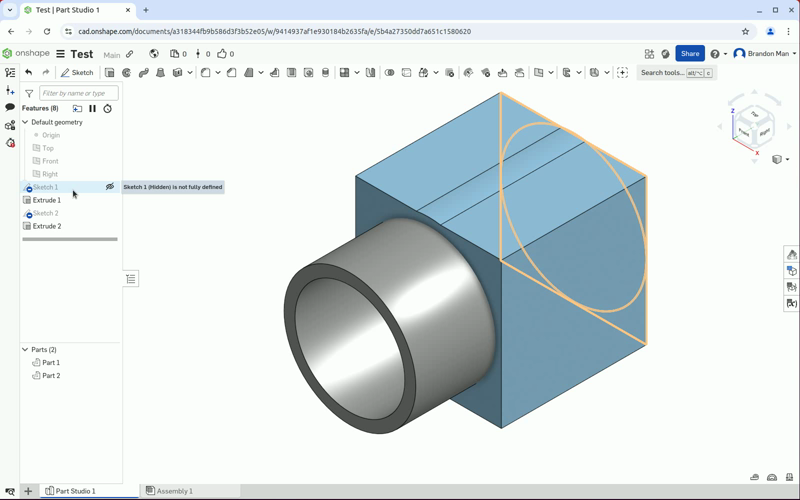
click(73, 189)